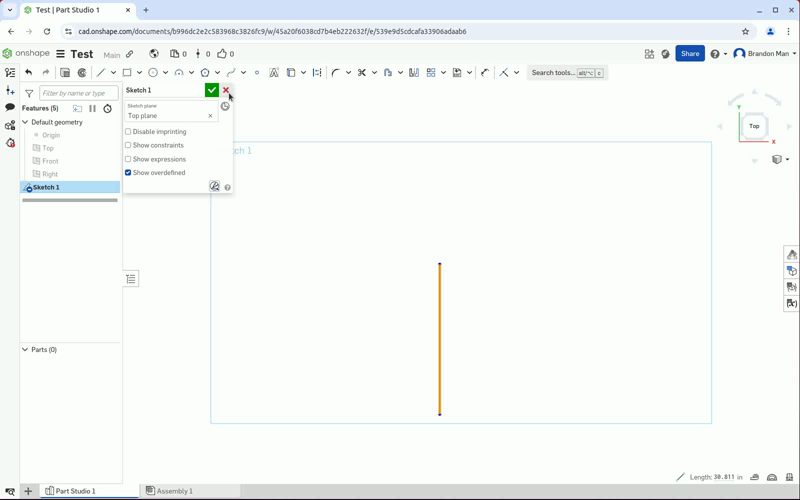
key(shift+h)
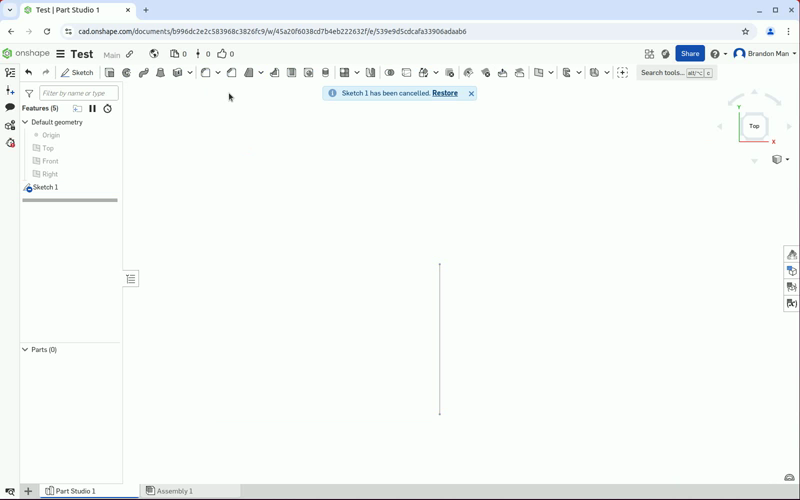
key(shift+s)
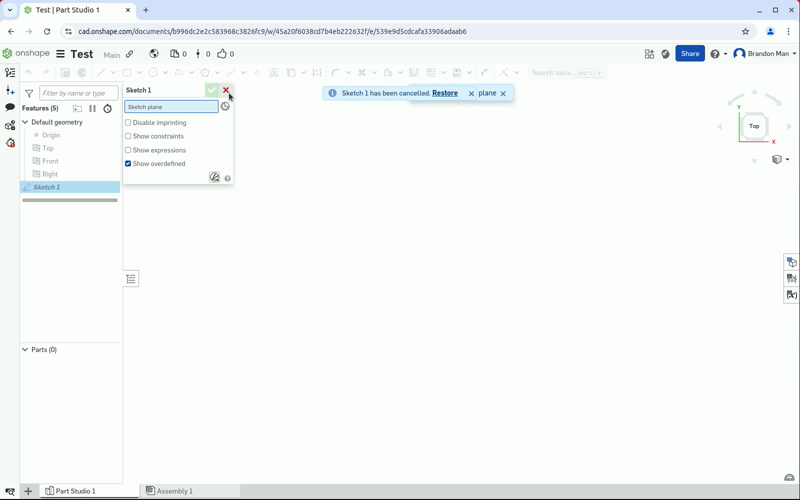
mouse_move(73, 150)
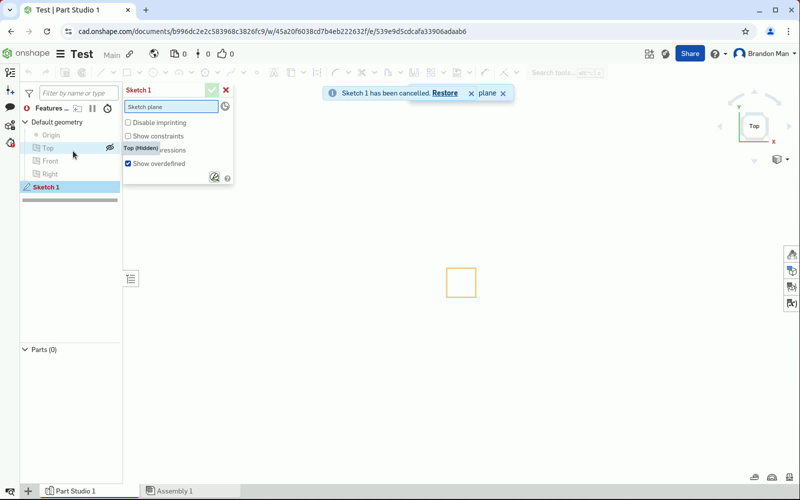
click(73, 150)
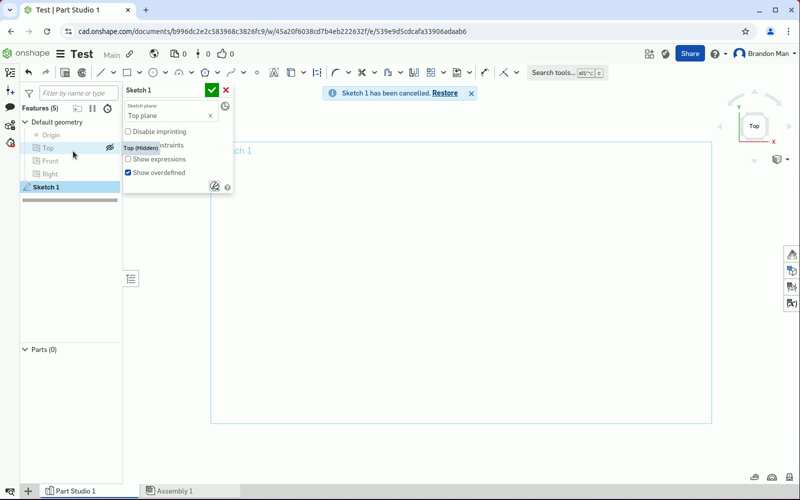
mouse_move(73, 352)
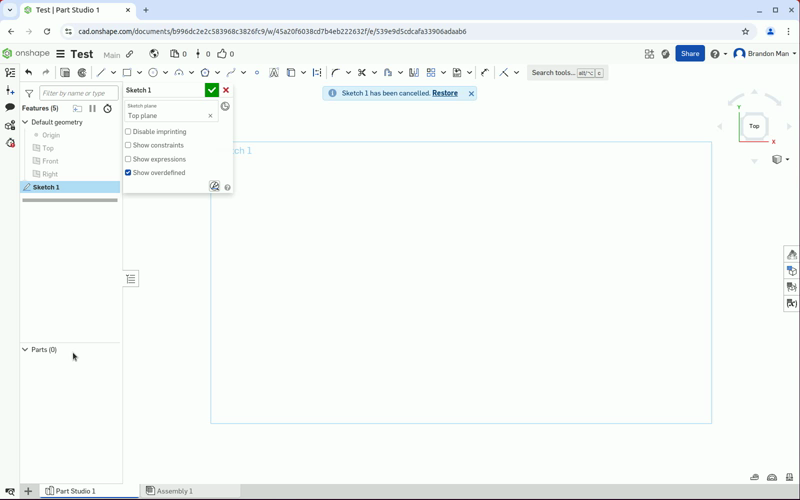
key(y)
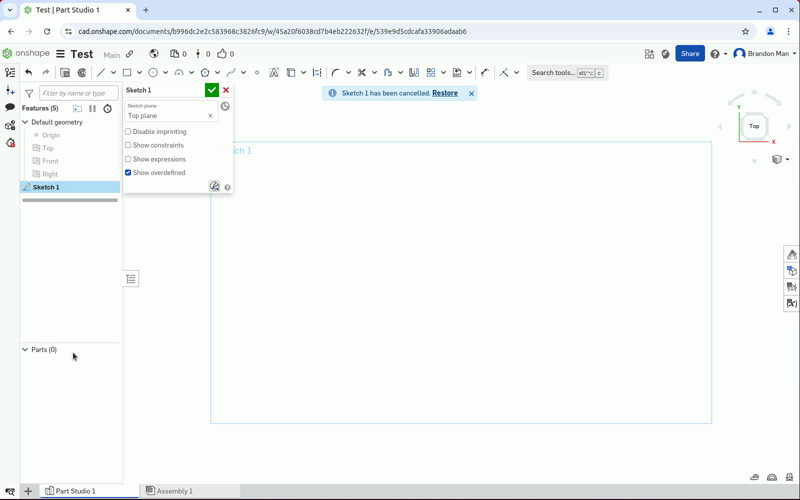
key(l)
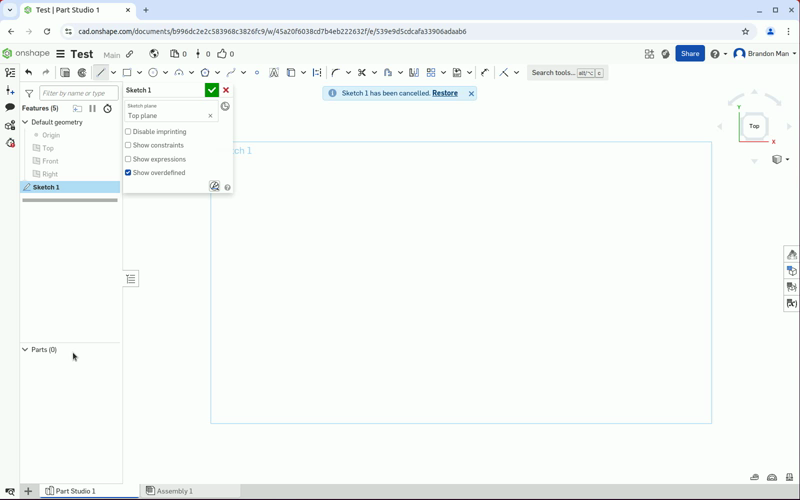
key_down(shift)
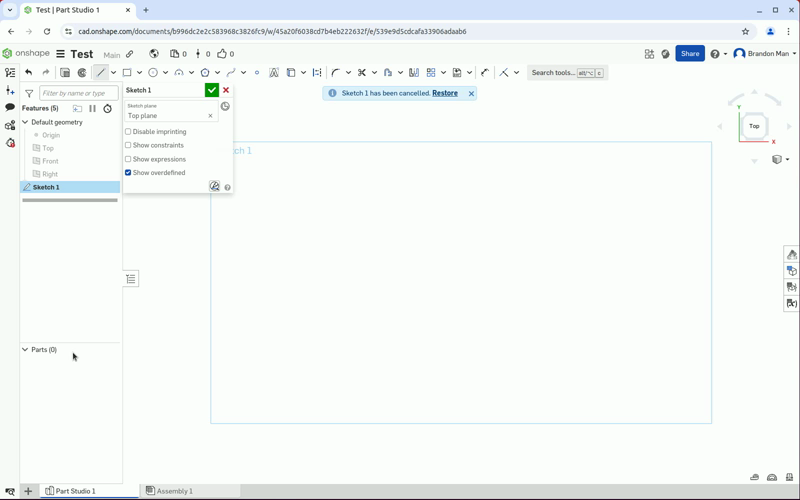
mouse_move(348, 395)
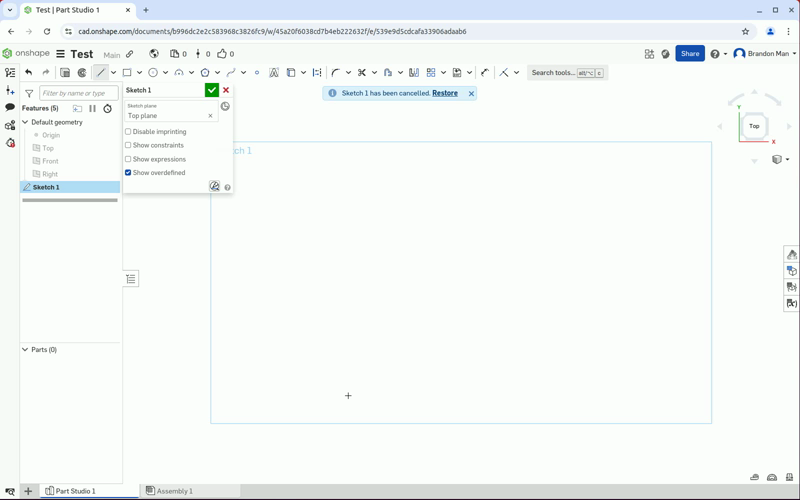
click(348, 395)
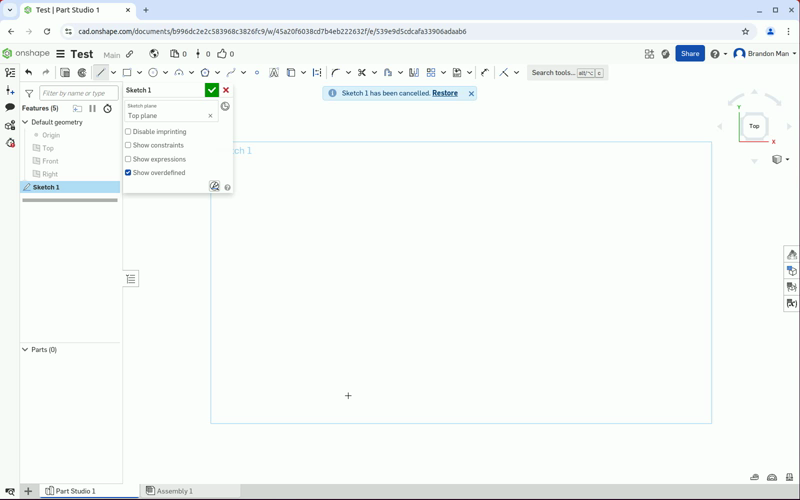
key_up(shift)
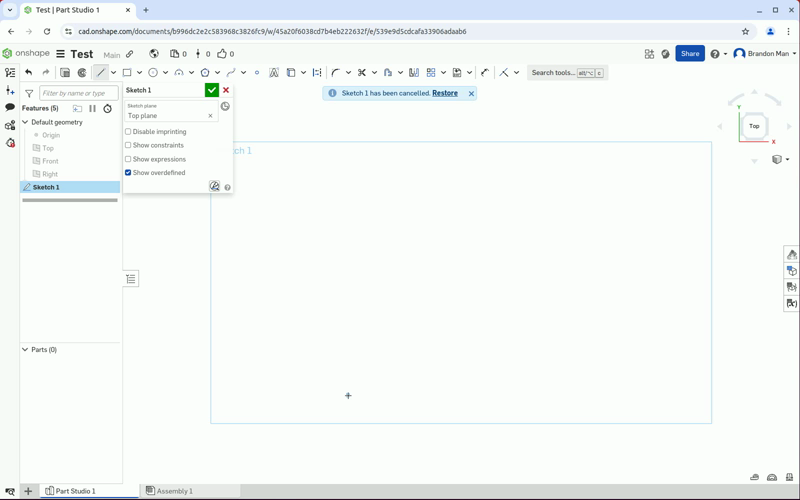
key_down(shift)
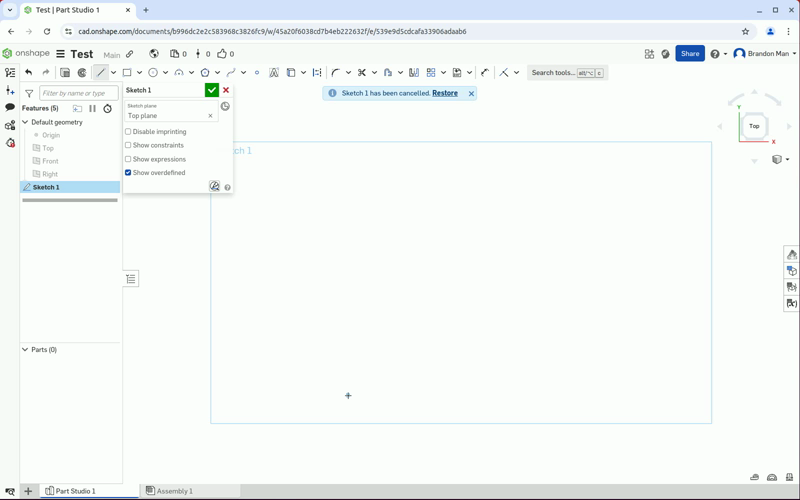
mouse_move(572, 395)
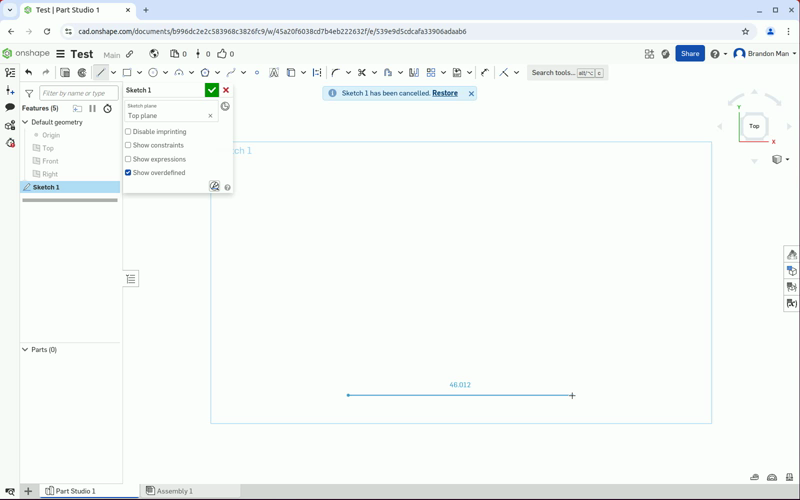
click(572, 395)
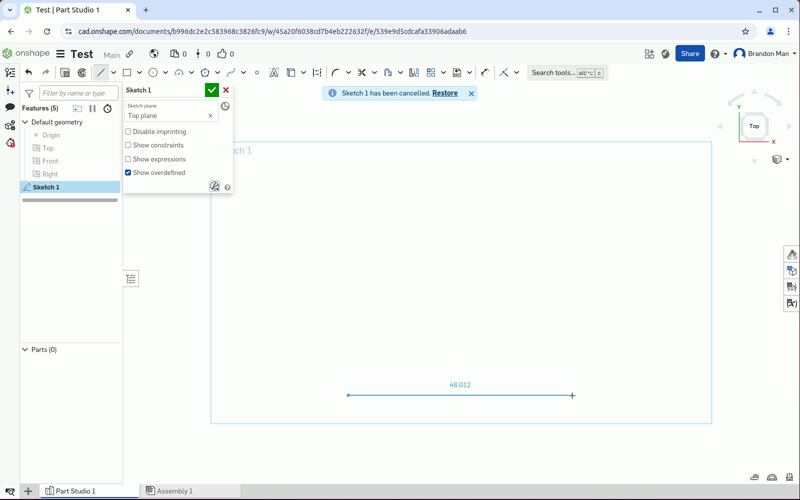
key_up(shift)
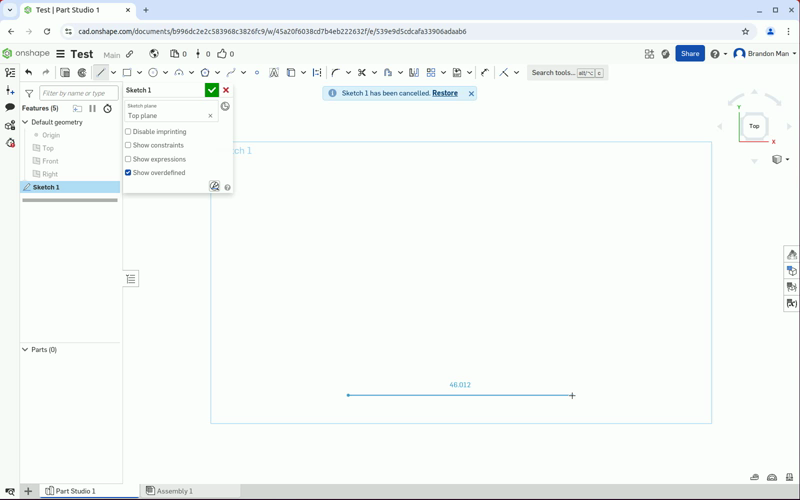
key_down(shift)
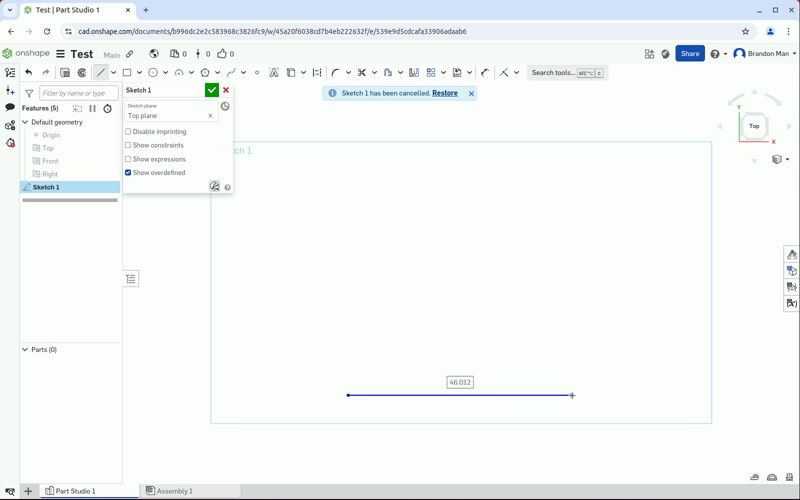
mouse_move(572, 171)
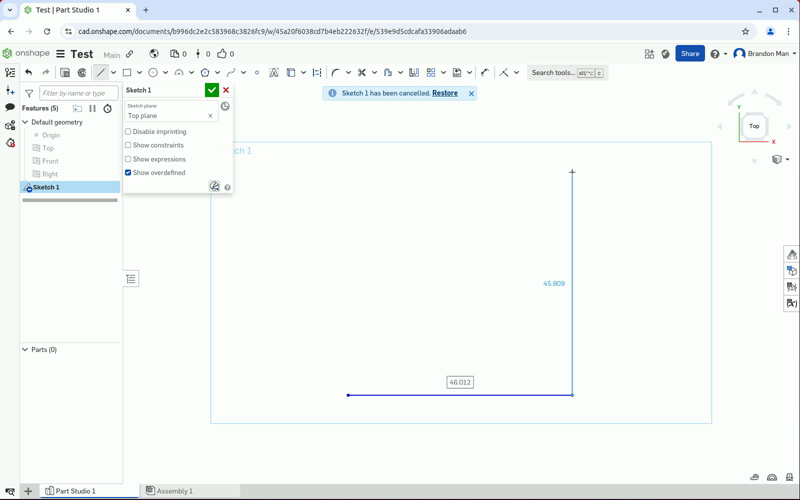
click(572, 171)
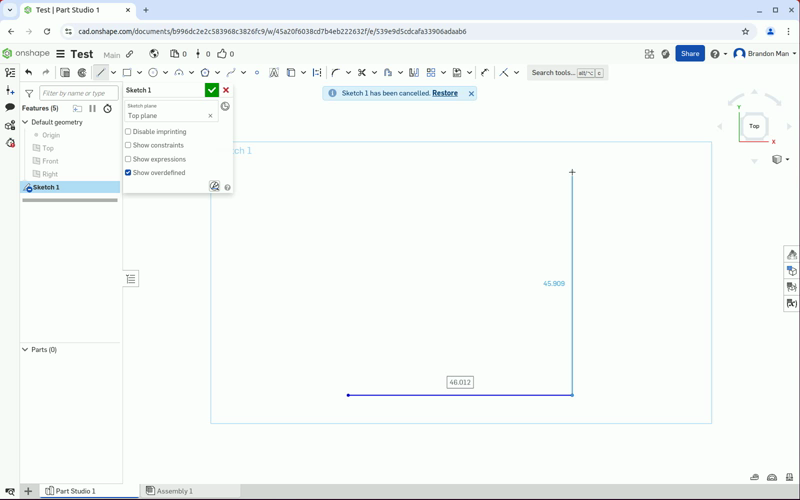
key_up(shift)
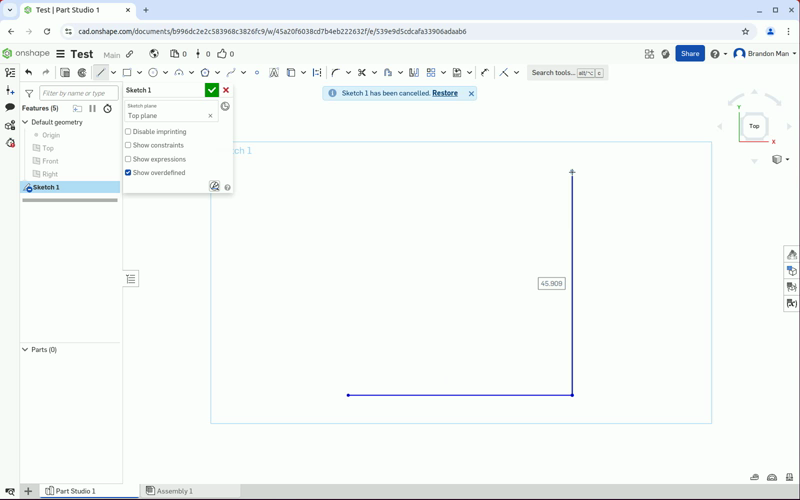
key_down(shift)
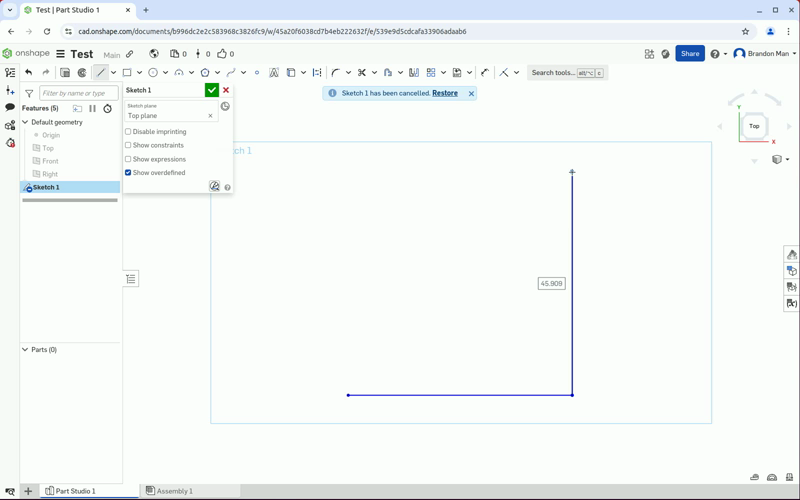
mouse_move(348, 171)
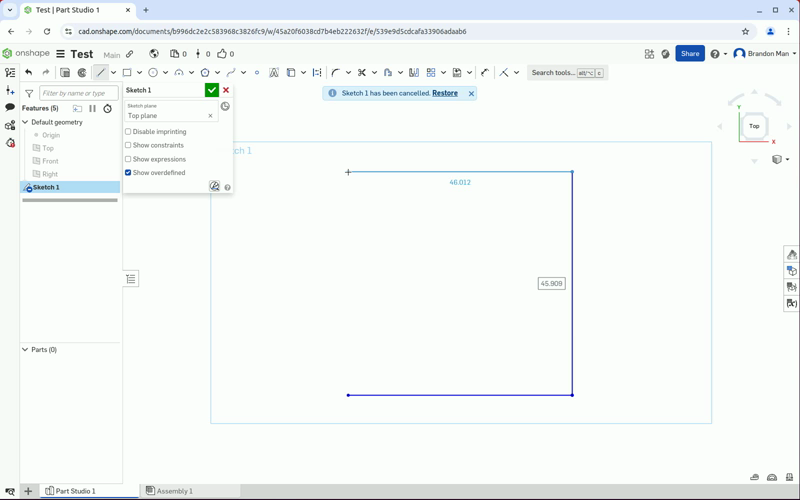
click(348, 171)
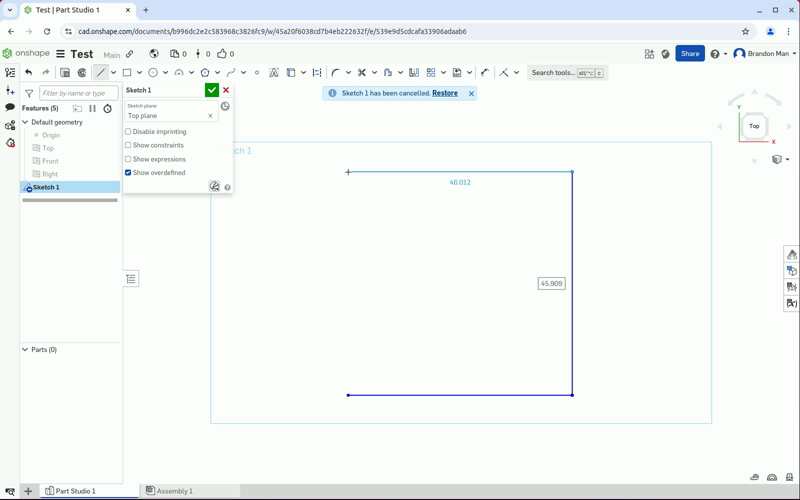
key_up(shift)
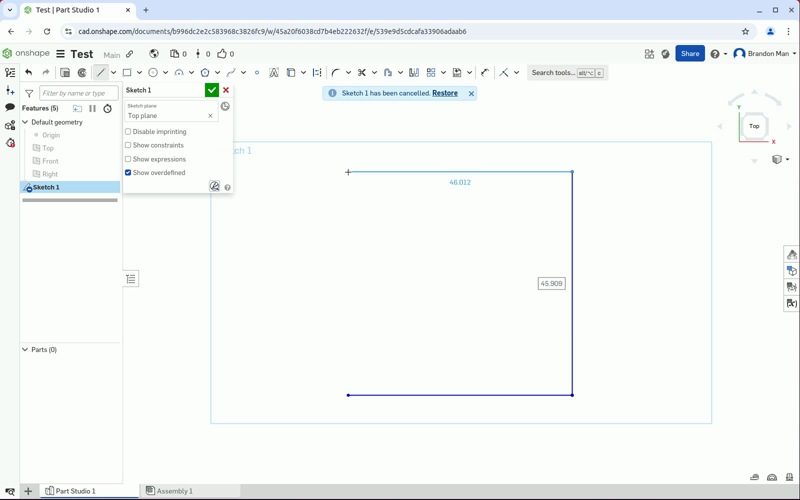
key_down(shift)
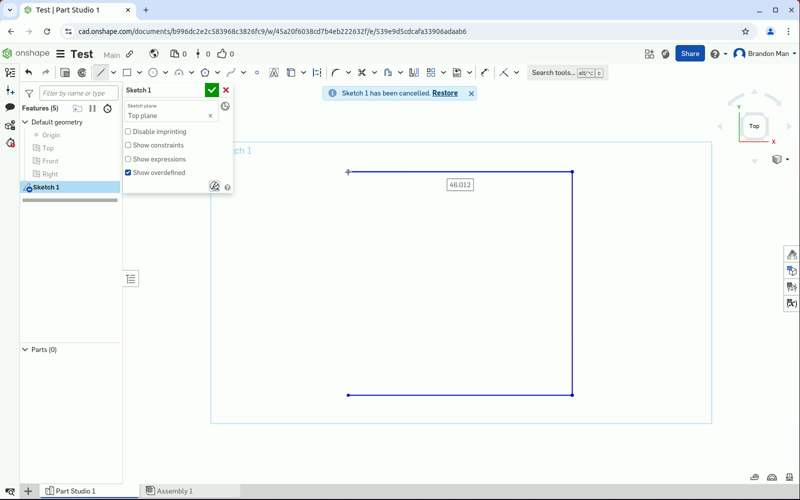
mouse_move(348, 395)
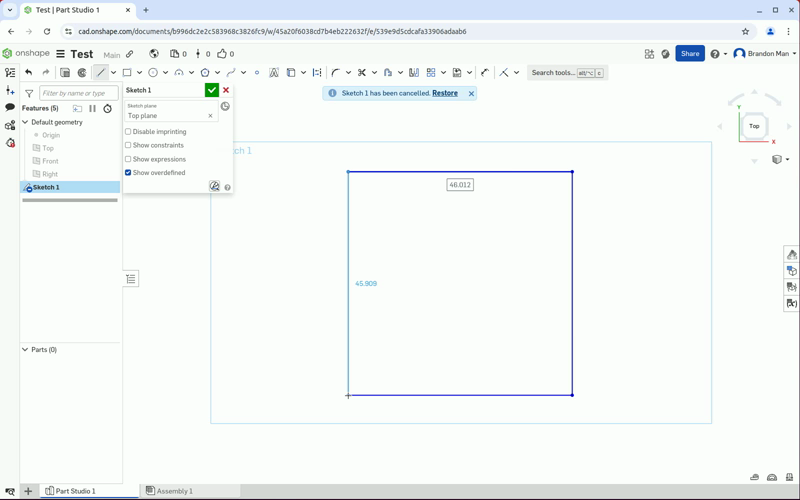
key_up(shift)
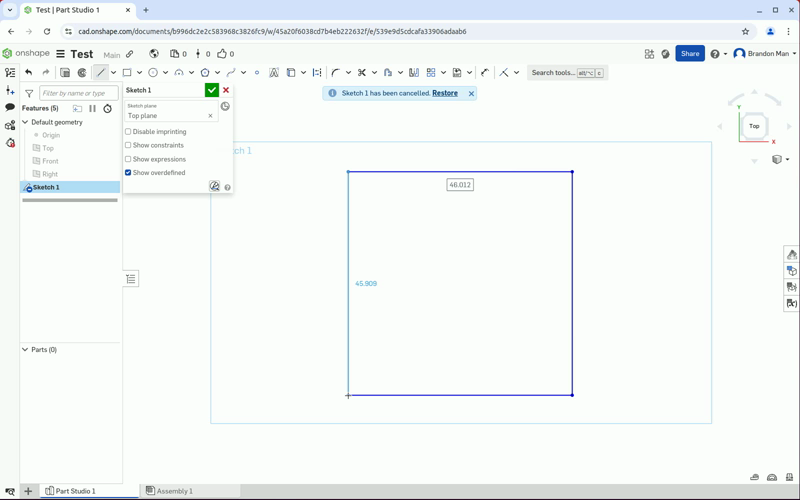
click(348, 395)
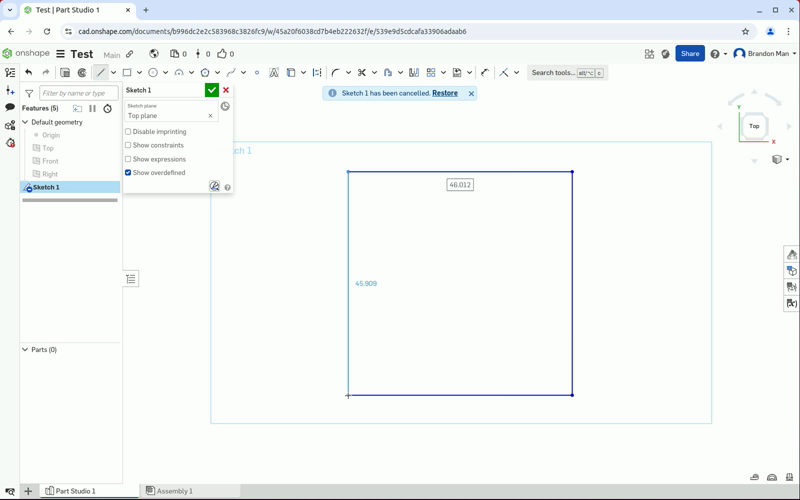
key(esc)
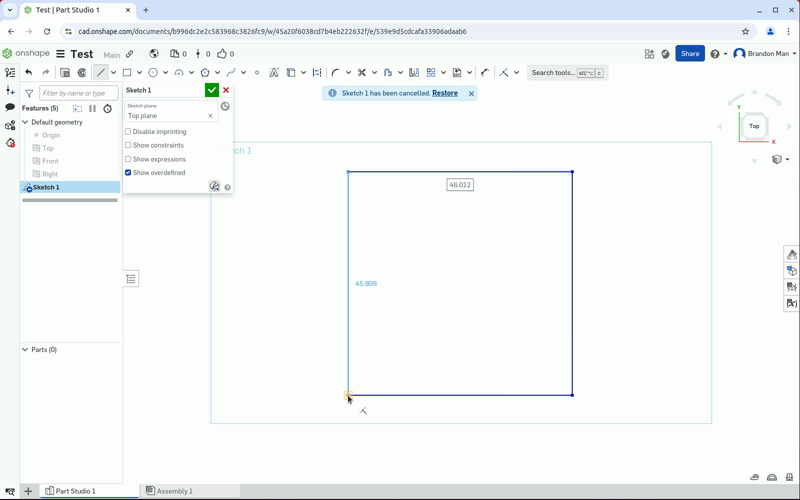
mouse_move(436, 316)
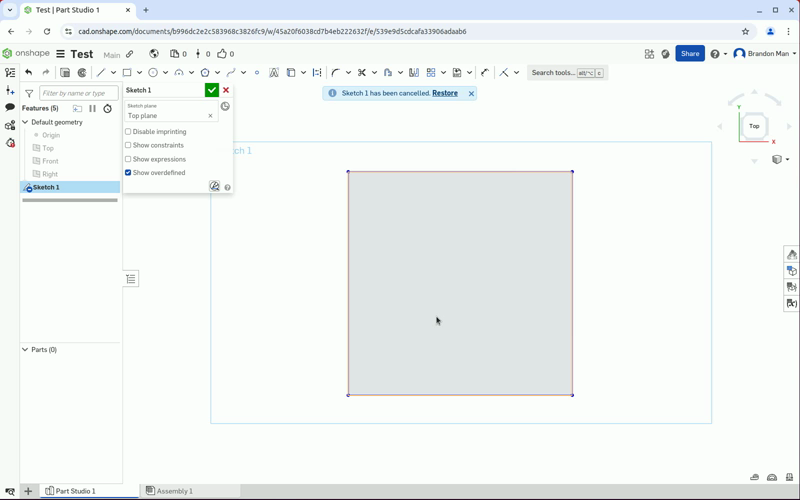
click(436, 316)
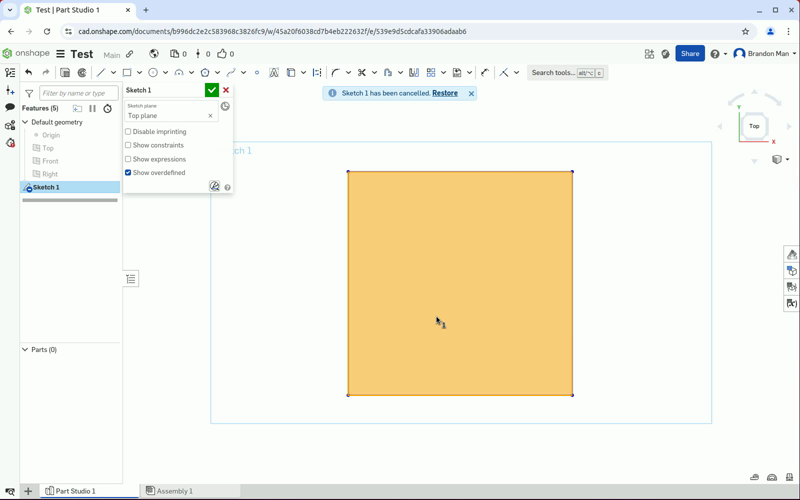
mouse_move(73, 352)
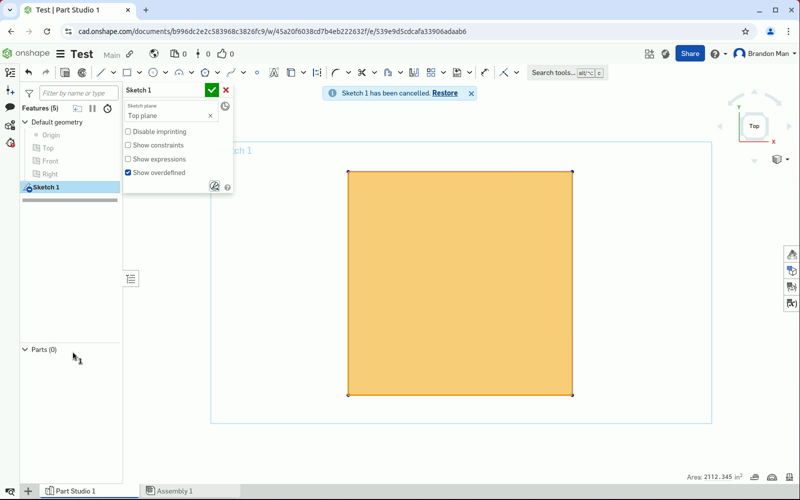
key(shift+y)
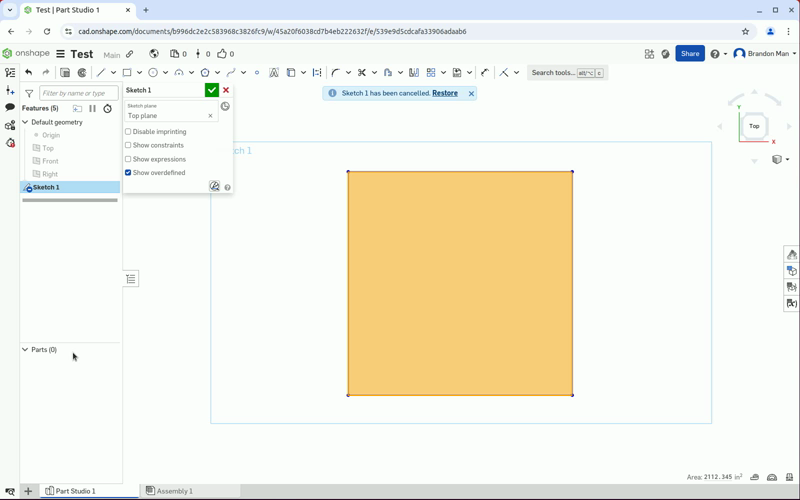
key(shift+e)
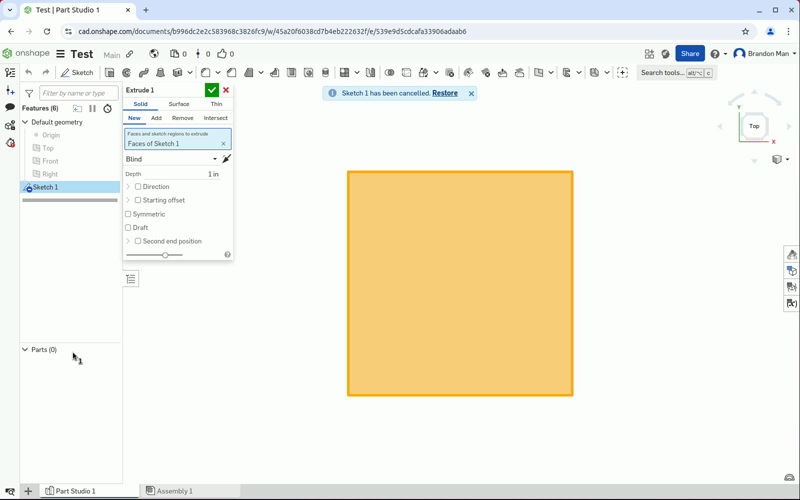
mouse_move(143, 106)
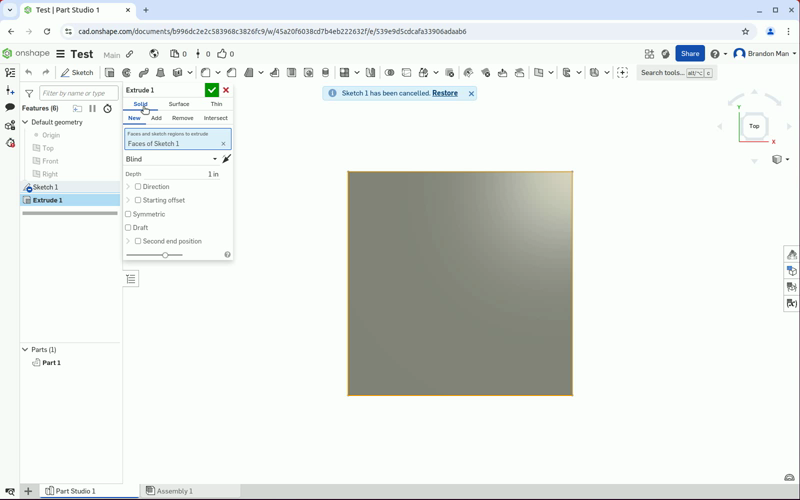
click(143, 106)
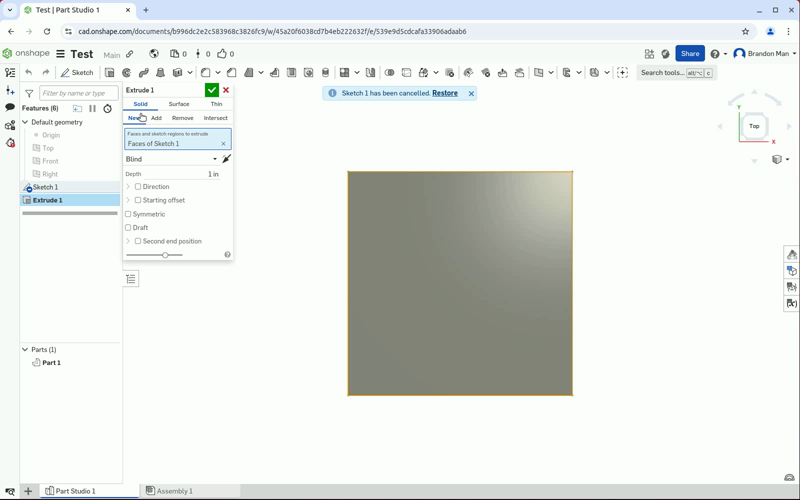
mouse_move(137, 120)
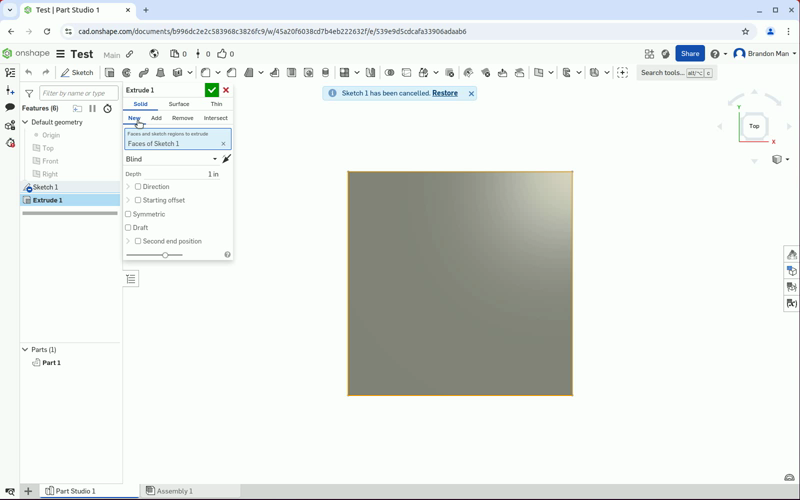
click(137, 120)
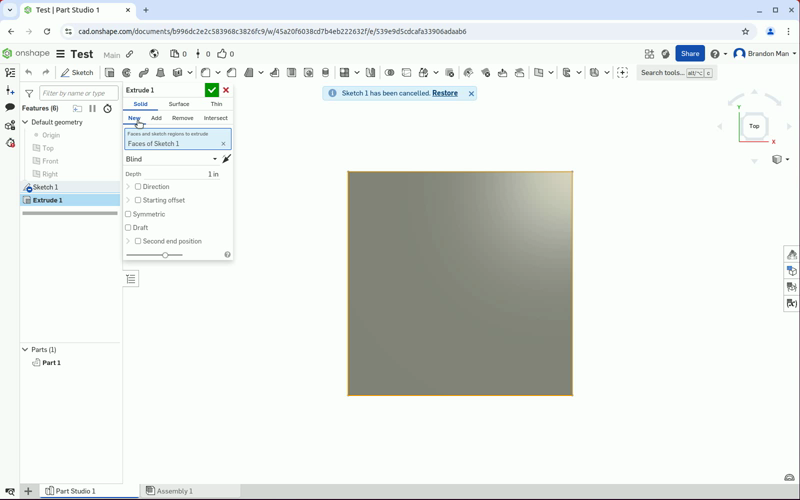
key(tab, 4)
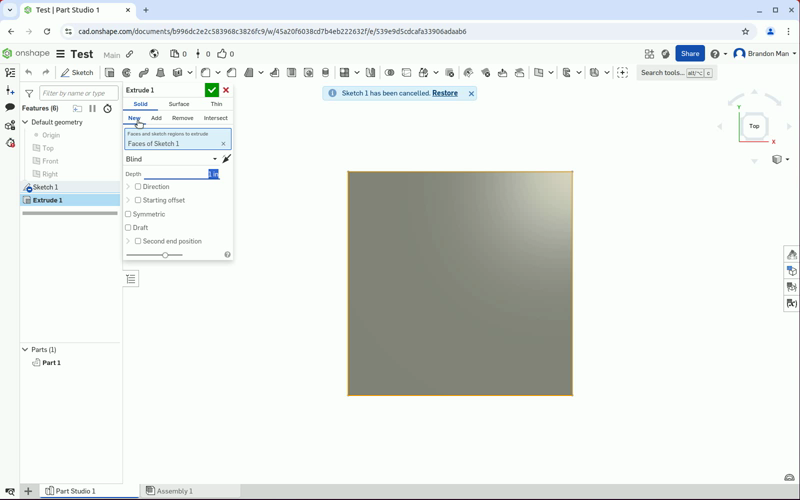
text(1.685)
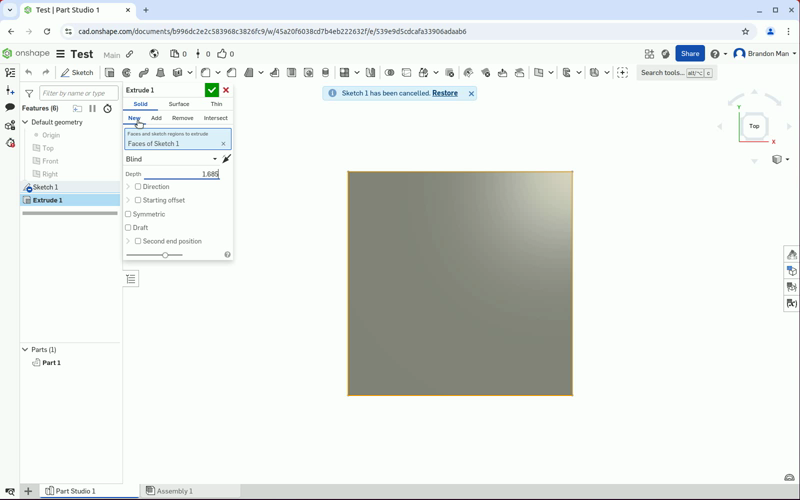
key(enter)
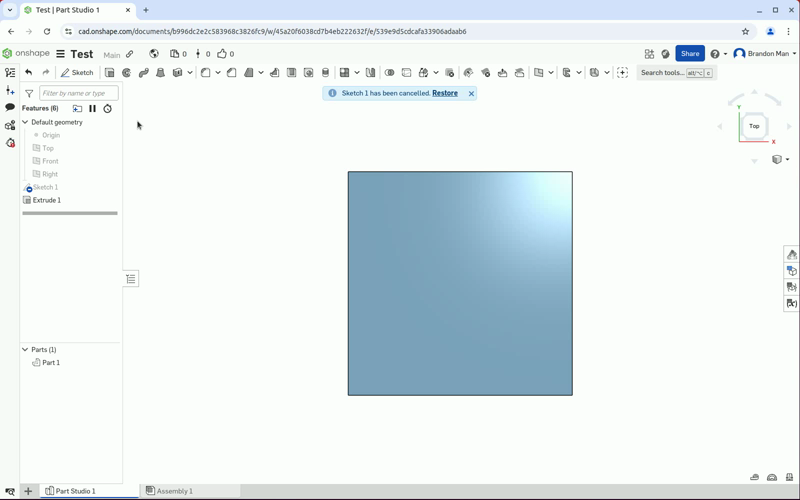
key(shift+h)
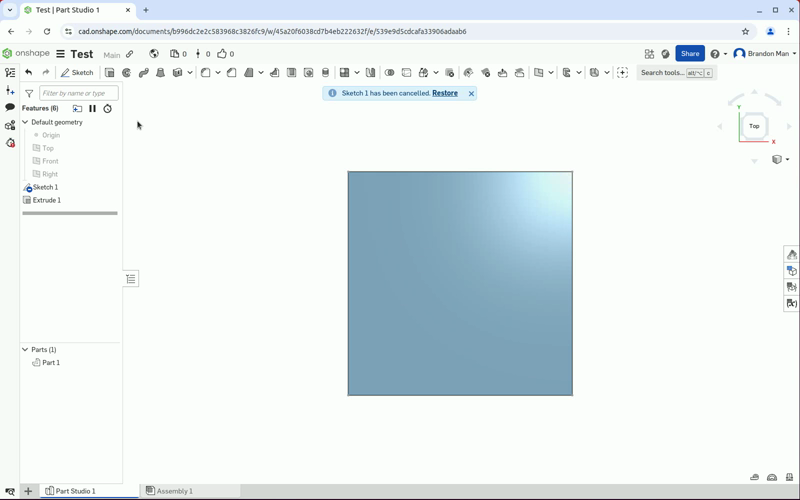
key(shift+h)
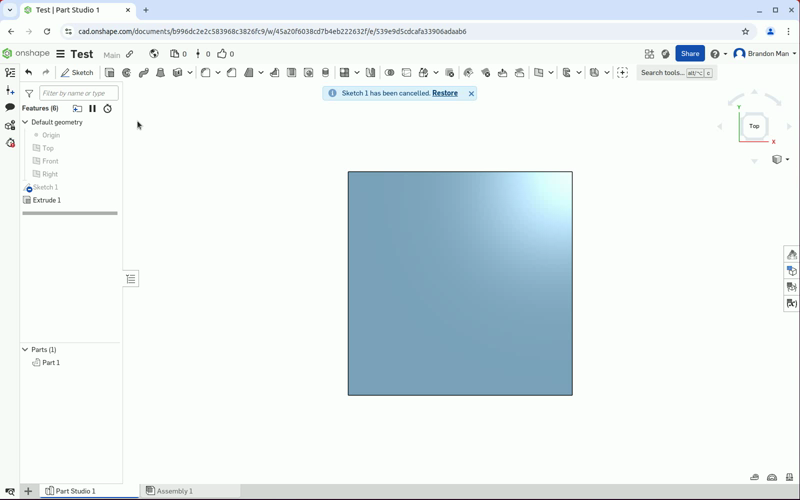
mouse_move(73, 189)
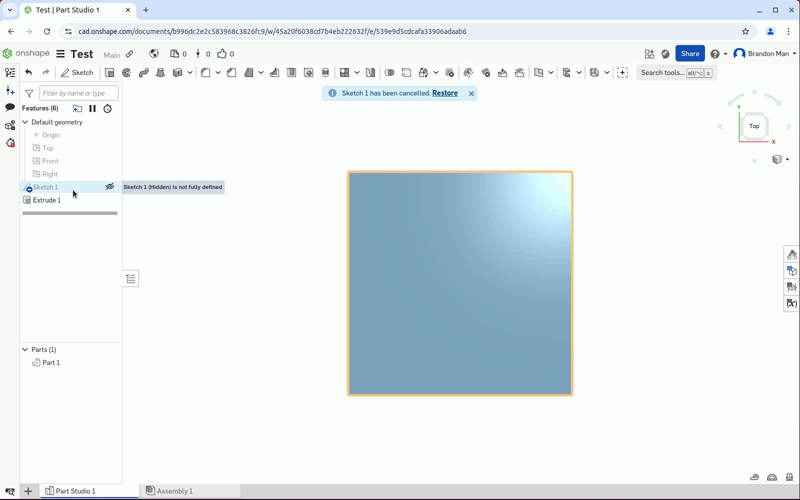
click(73, 189)
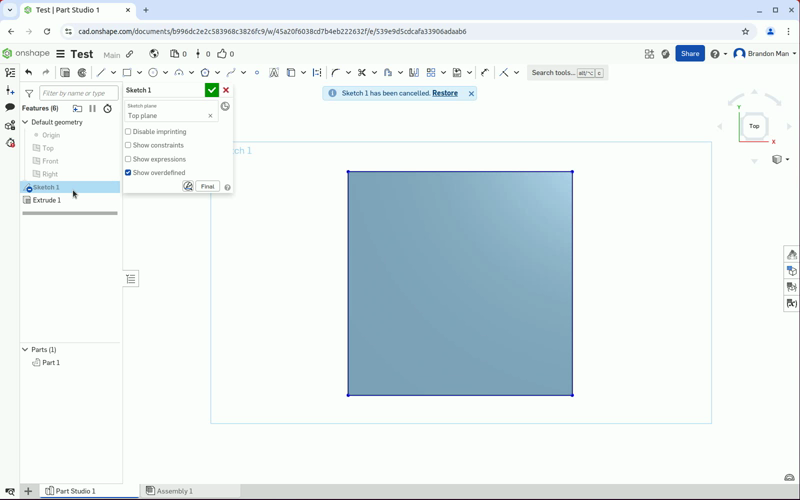
mouse_move(229, 92)
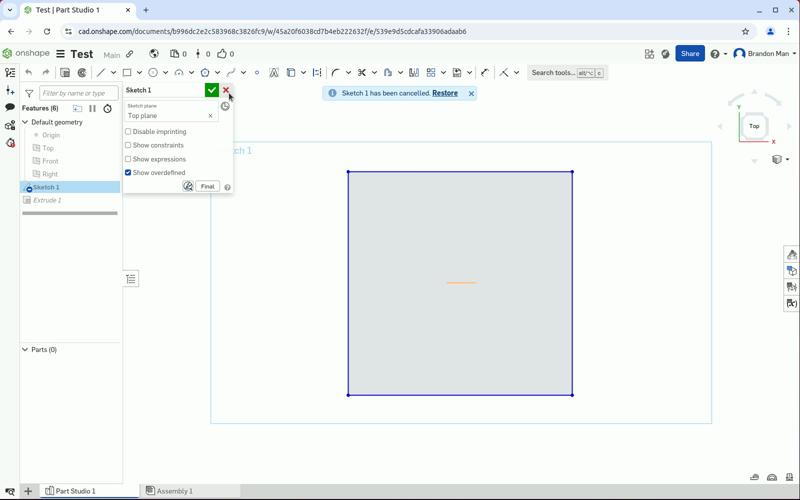
click(229, 92)
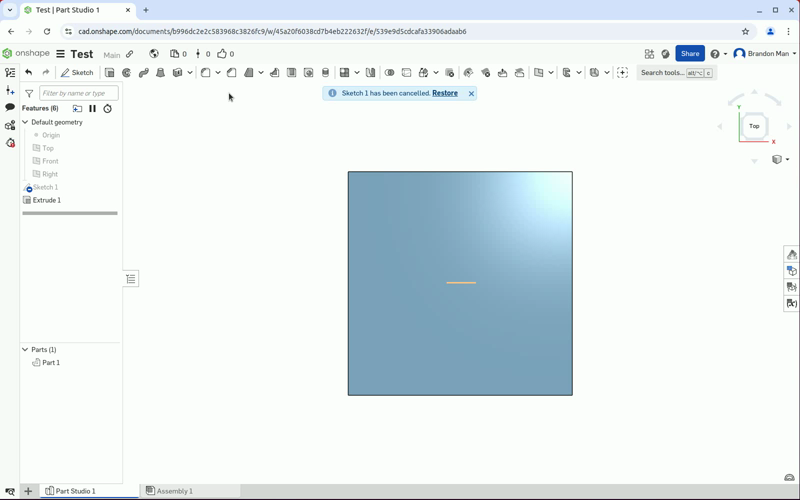
mouse_move(541, 75)
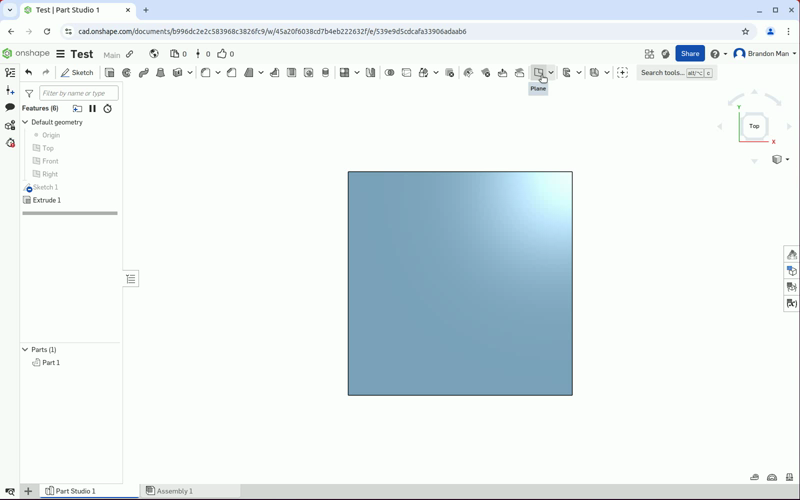
click(541, 75)
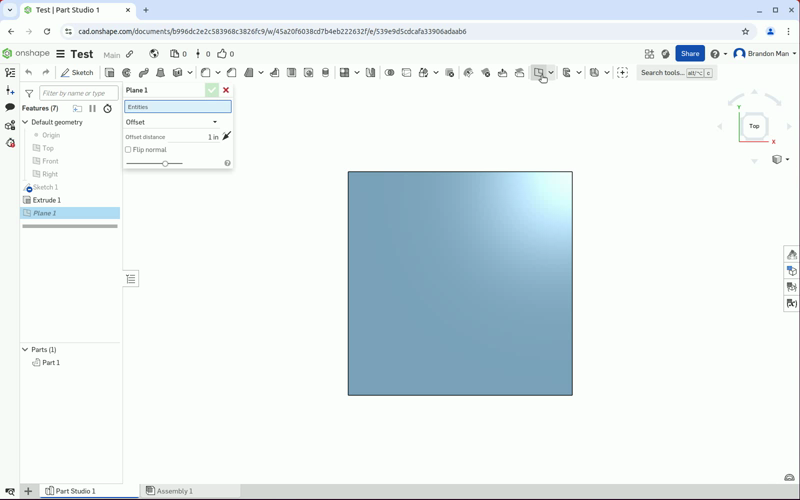
mouse_move(73, 150)
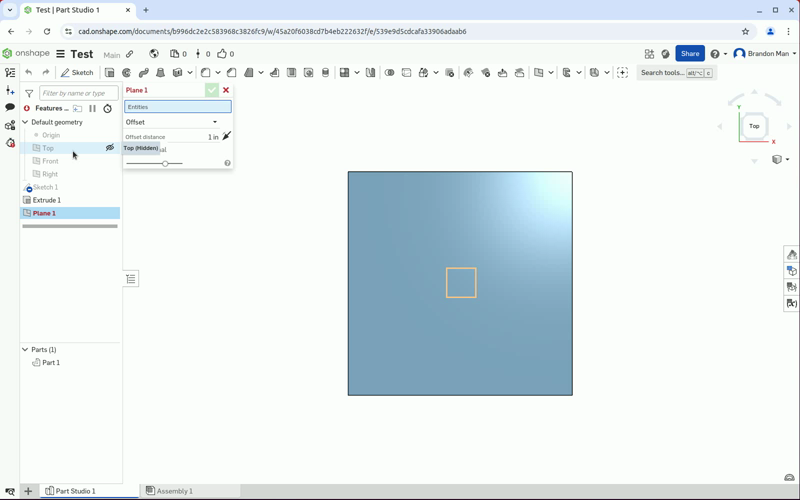
click(73, 150)
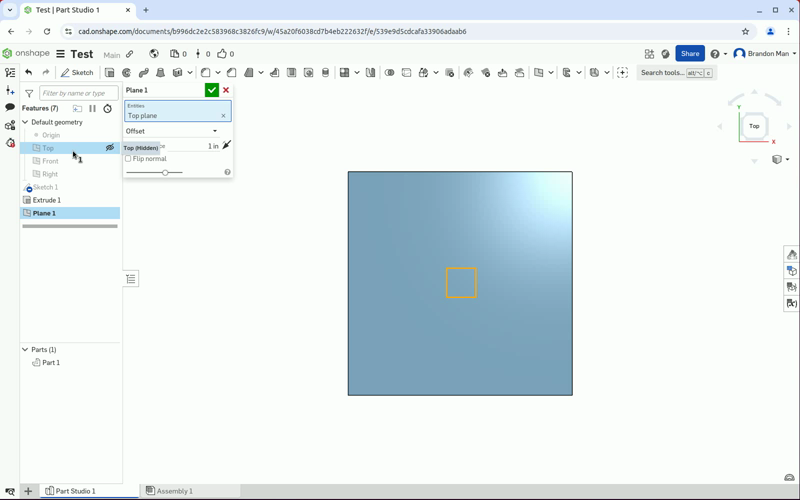
key(tab, 2)
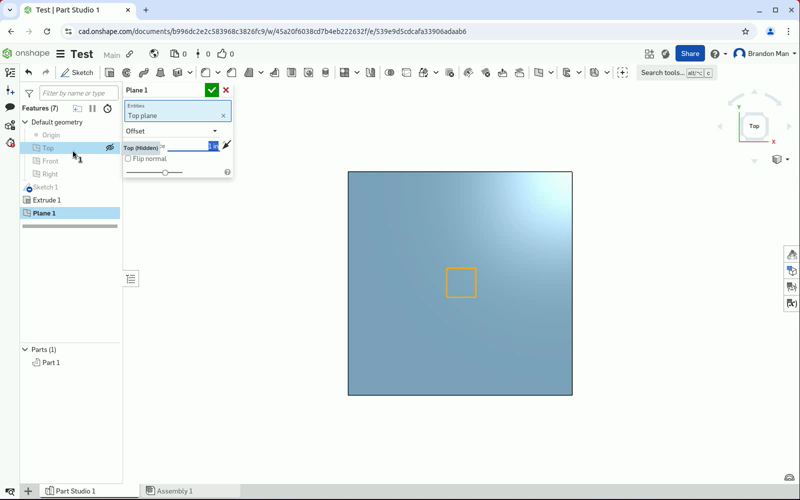
text(1.695)
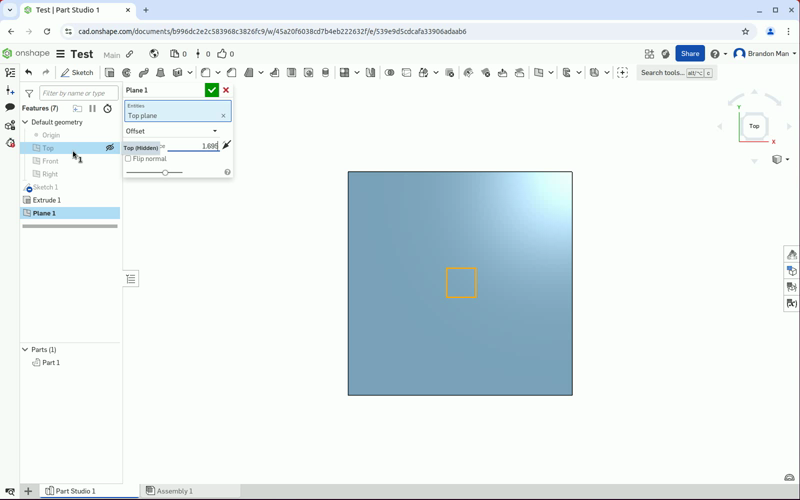
key(enter, 2)
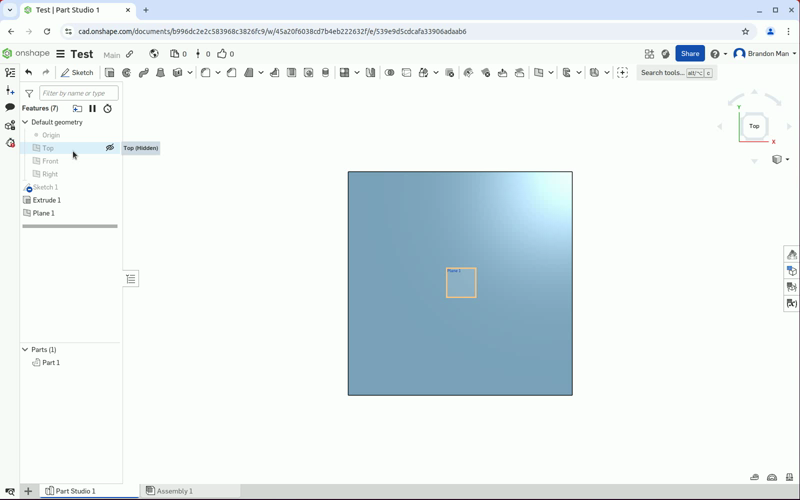
key(shift+s)
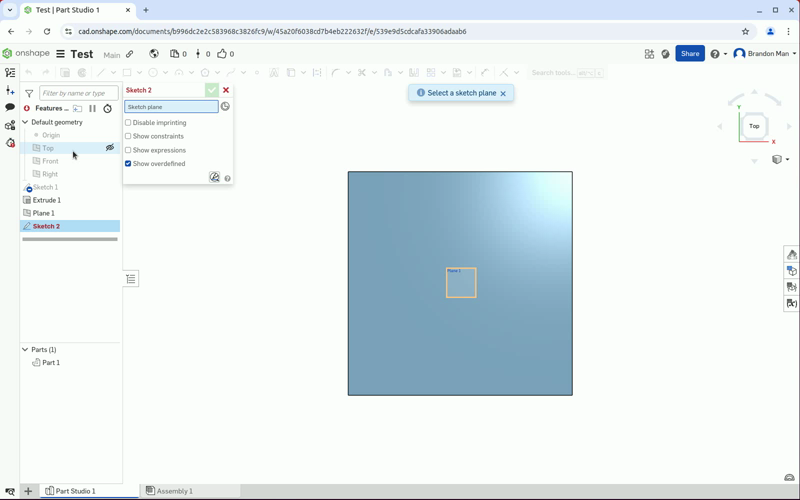
mouse_move(73, 215)
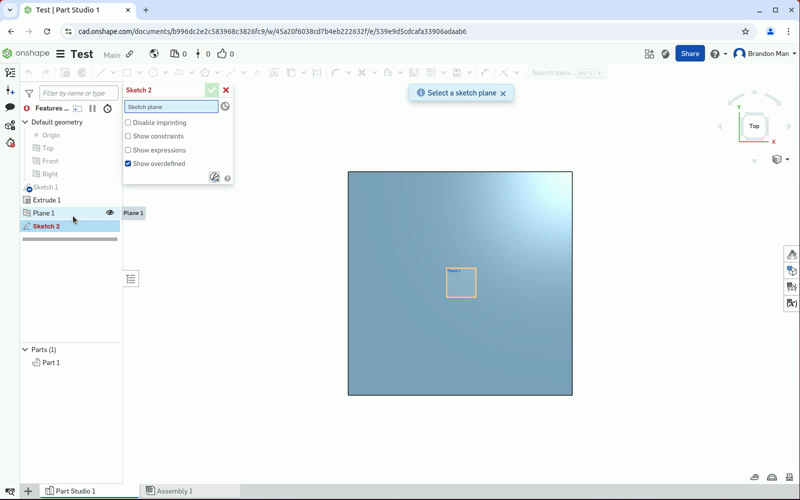
click(73, 215)
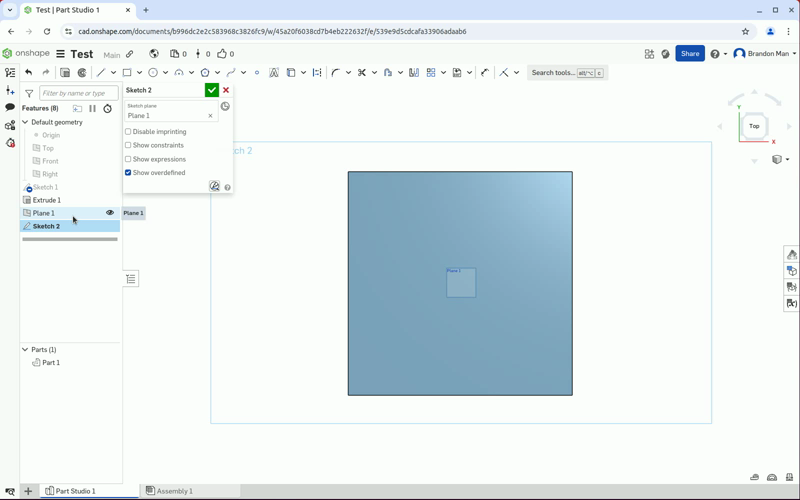
mouse_move(73, 352)
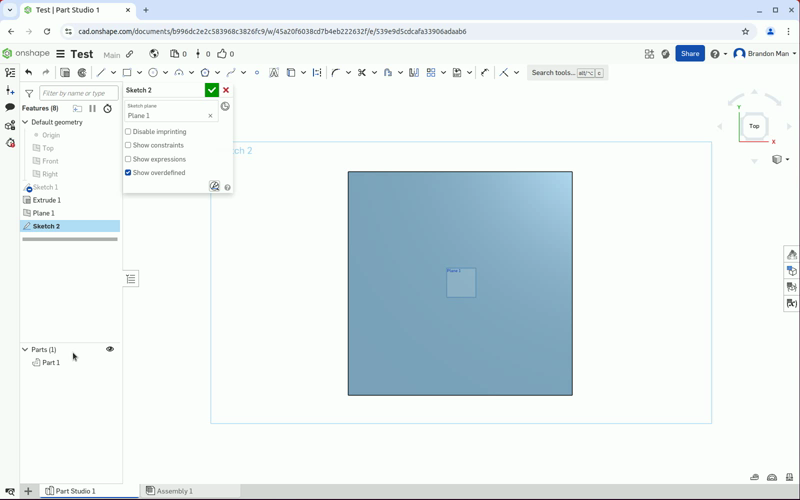
key(y)
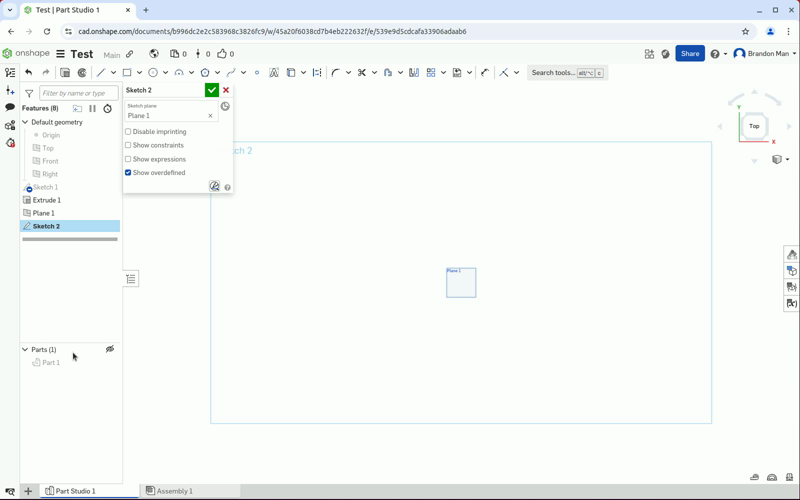
key(l)
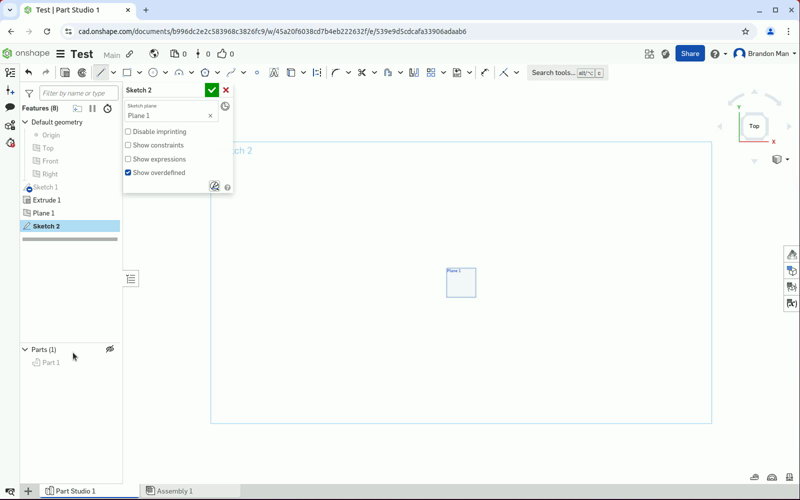
key_down(shift)
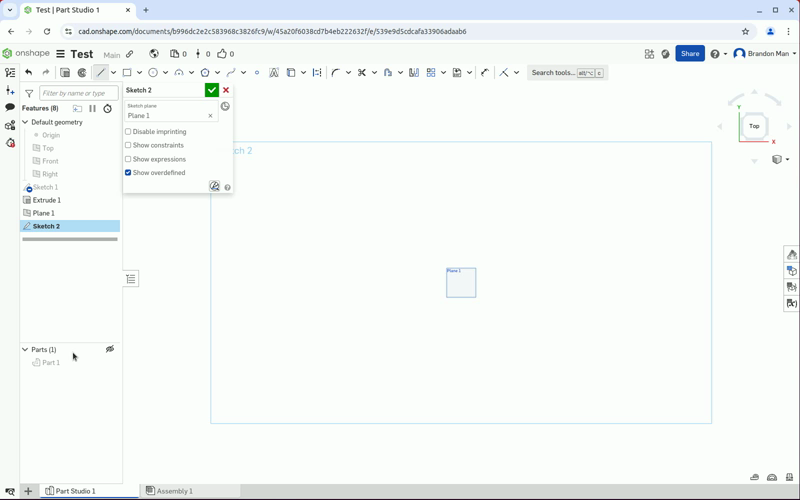
mouse_move(535, 357)
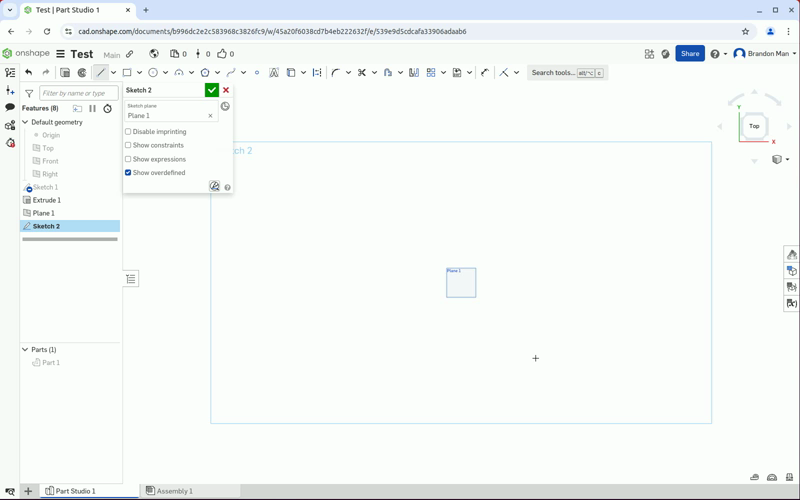
click(535, 357)
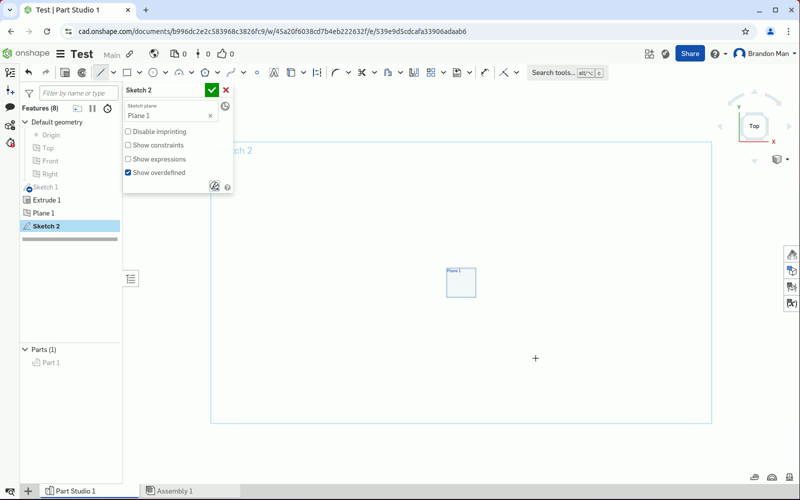
key_up(shift)
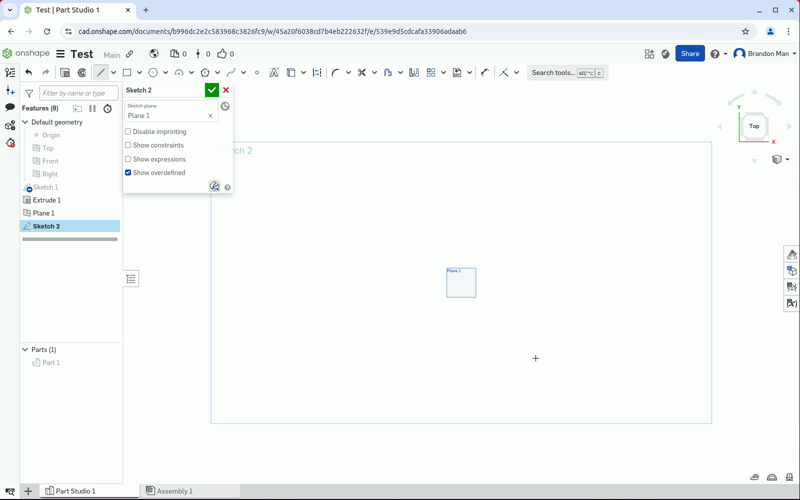
key_down(shift)
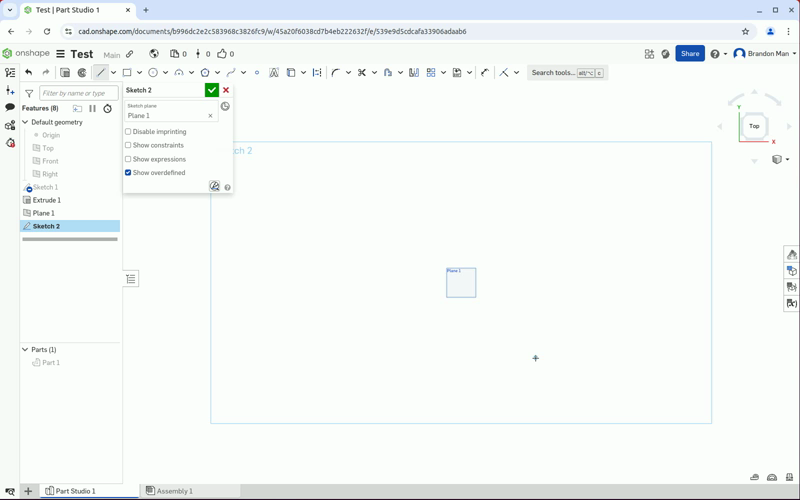
mouse_move(565, 357)
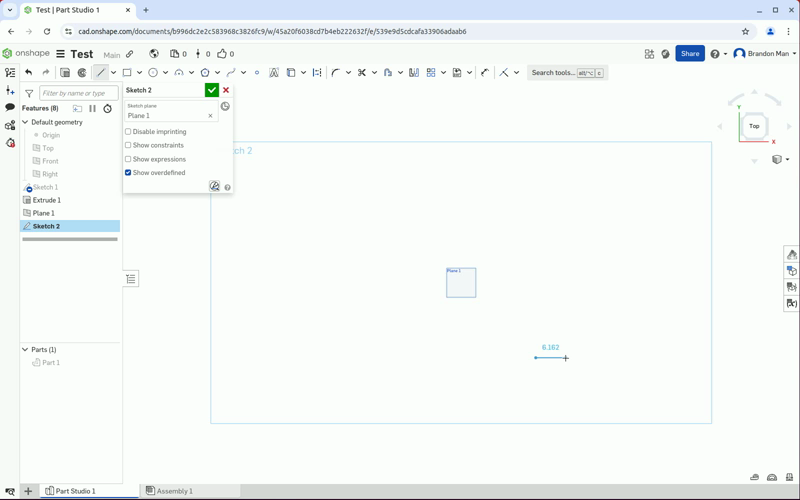
mouse_move(573, 357)
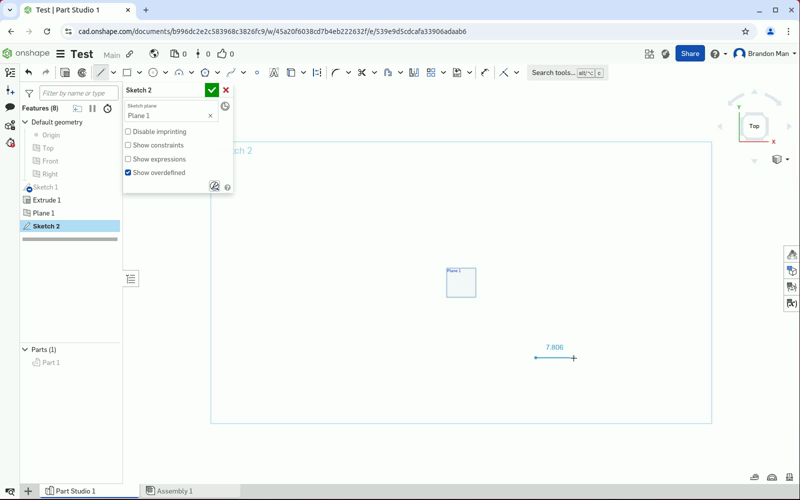
click(573, 357)
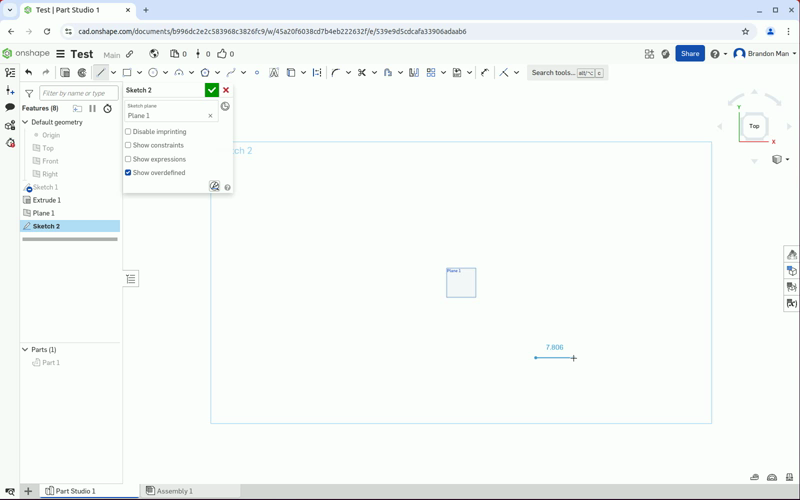
key_up(shift)
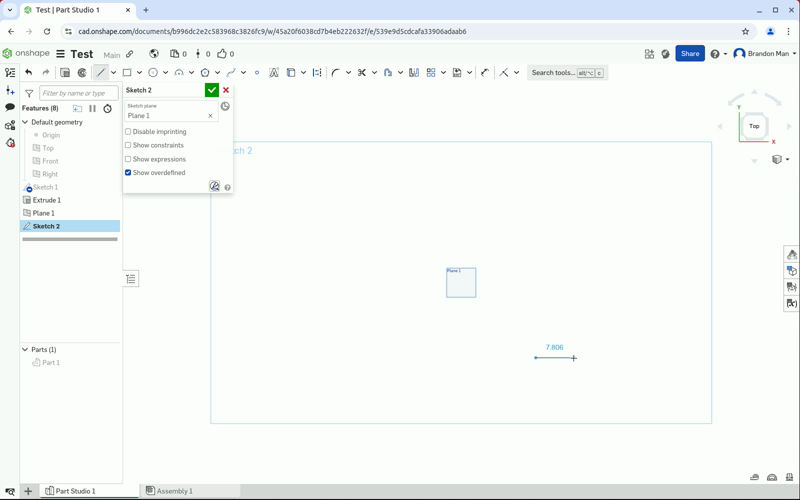
key_down(shift)
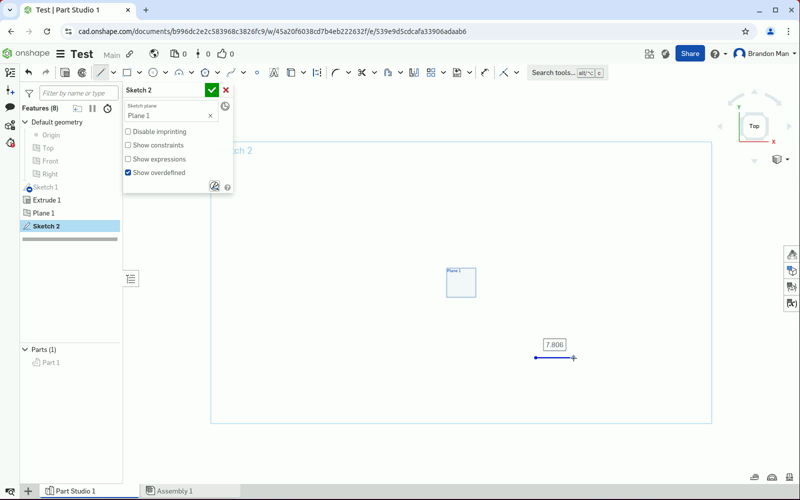
mouse_move(573, 245)
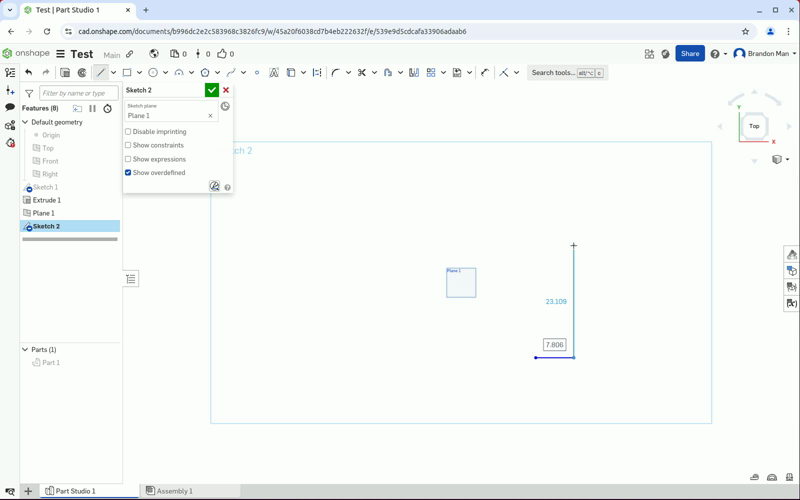
click(573, 245)
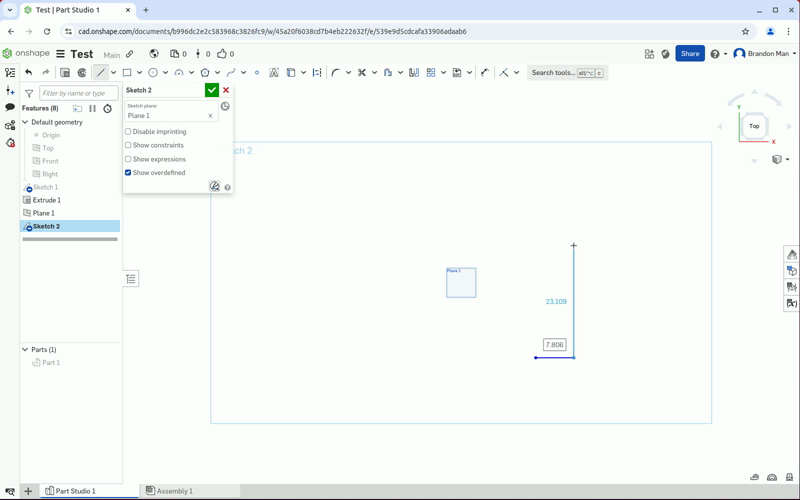
key_up(shift)
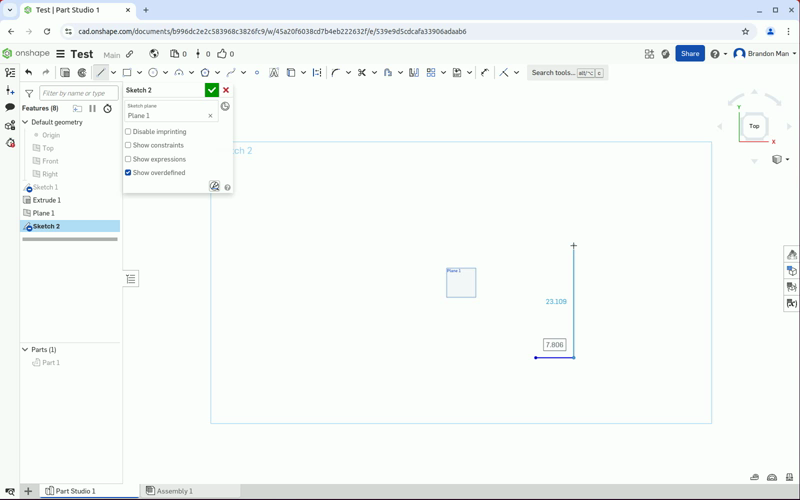
key_down(shift)
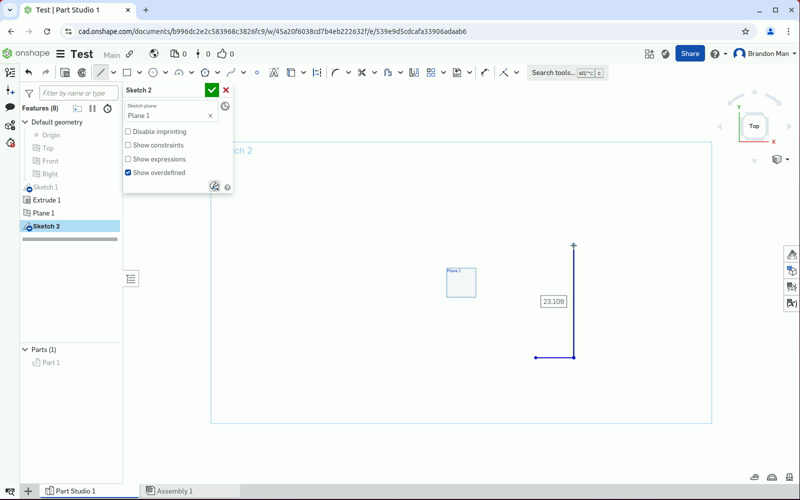
mouse_move(589, 245)
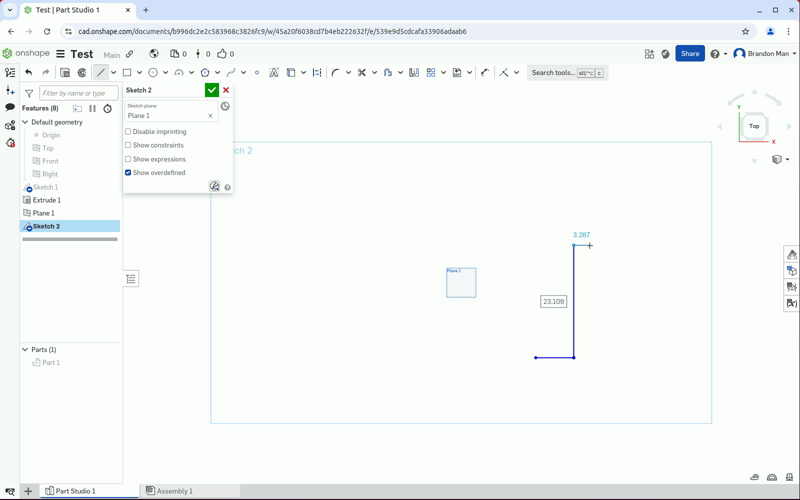
mouse_move(535, 245)
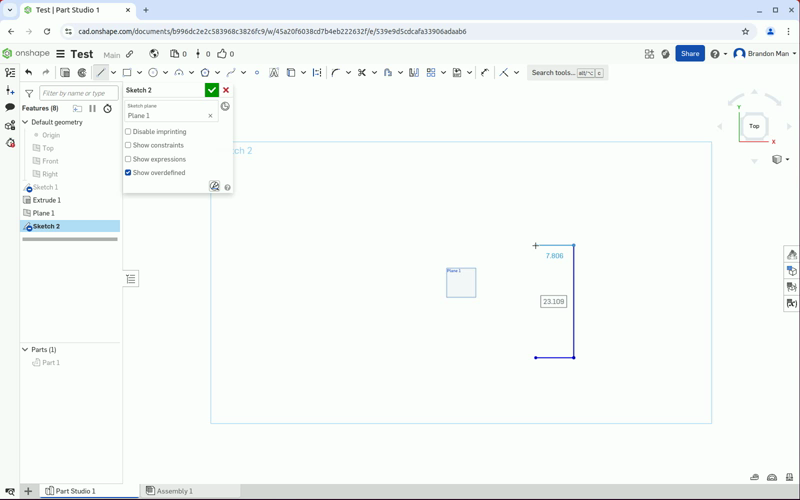
click(535, 245)
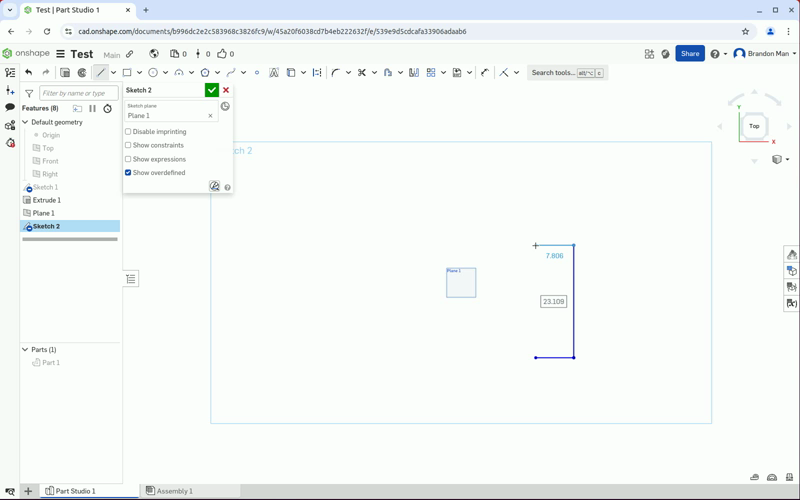
key_up(shift)
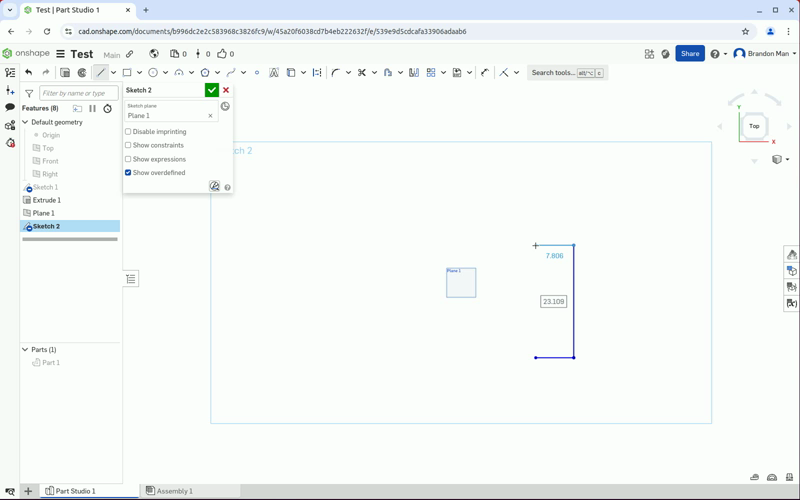
key_down(shift)
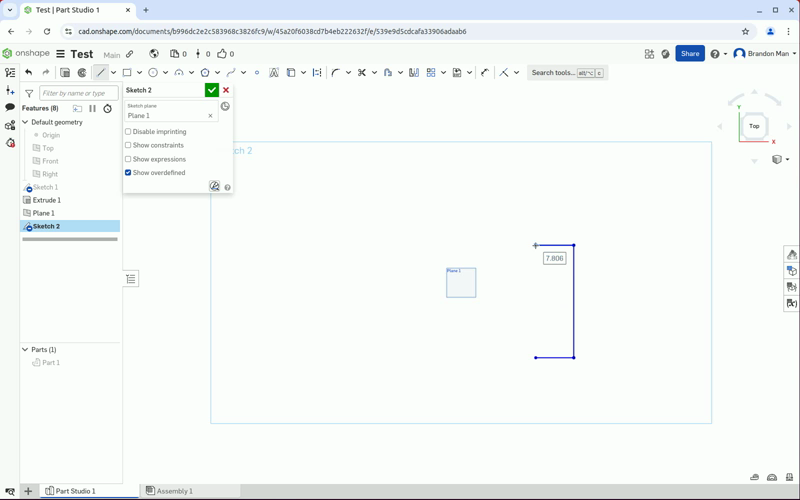
mouse_move(535, 357)
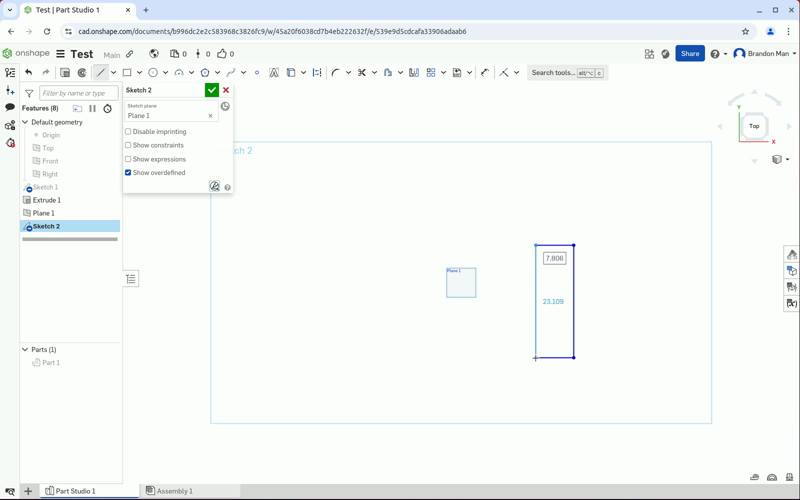
key_up(shift)
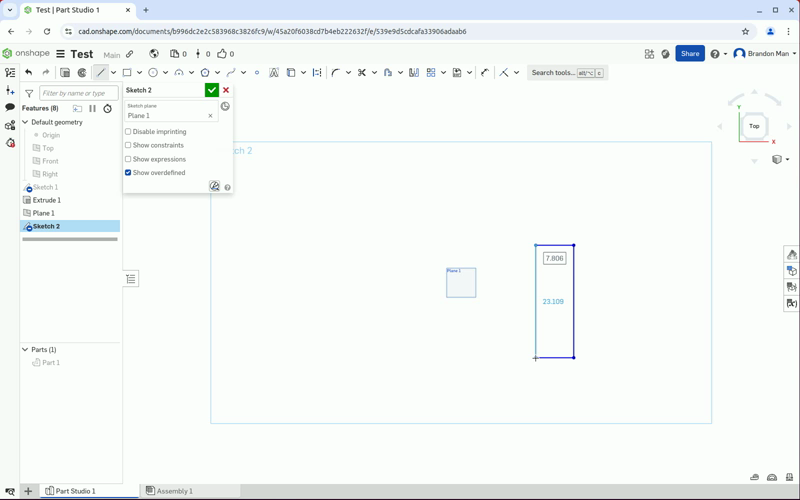
click(535, 357)
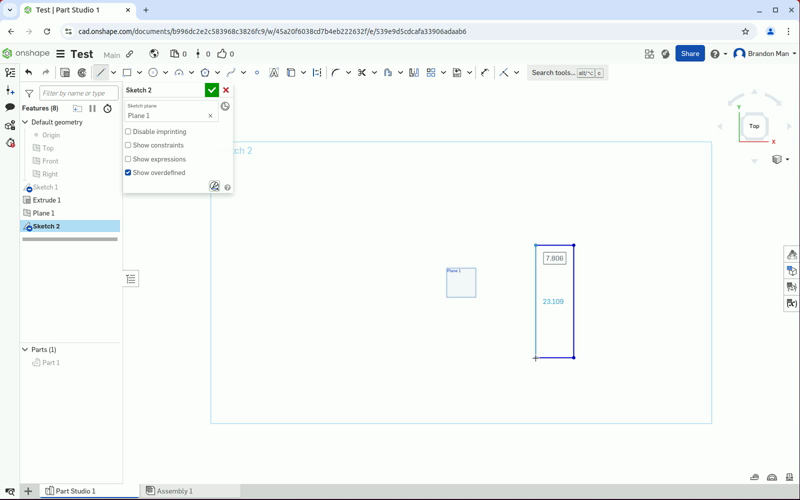
key(esc)
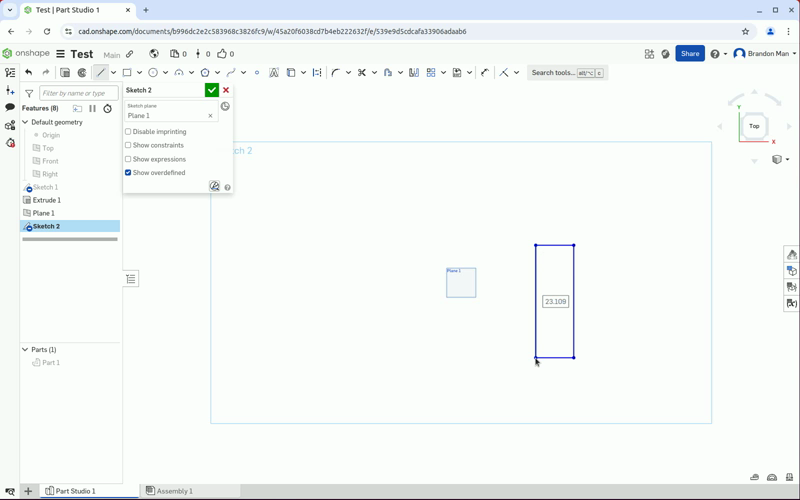
mouse_move(570, 322)
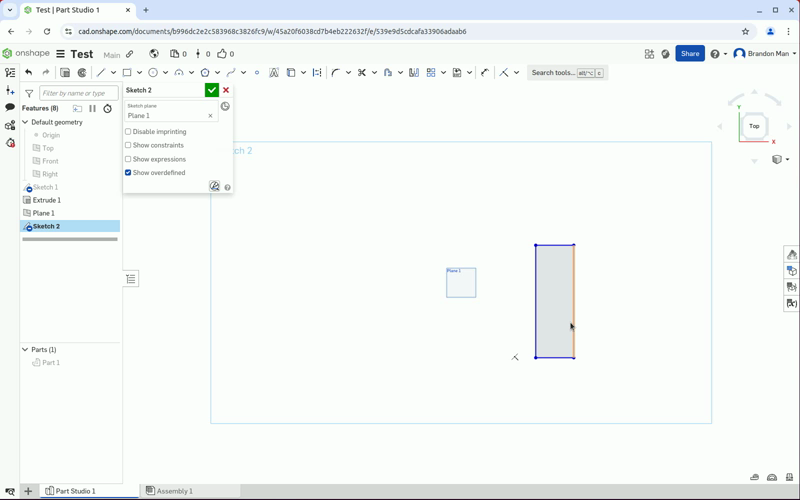
click(570, 322)
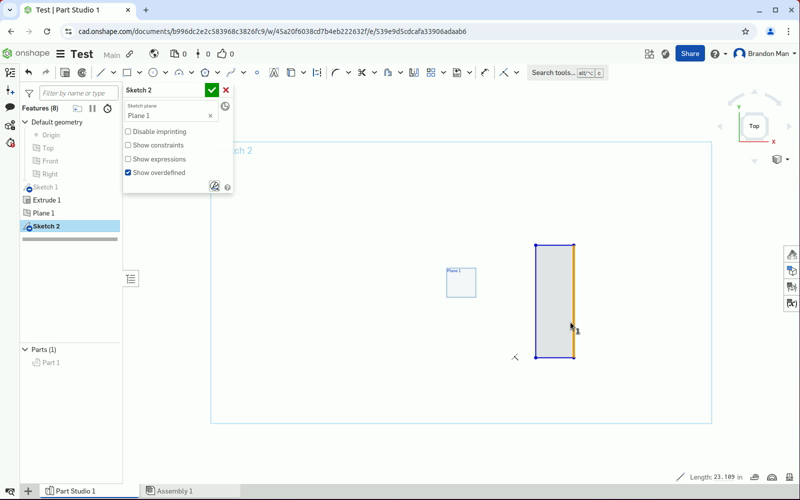
mouse_move(73, 352)
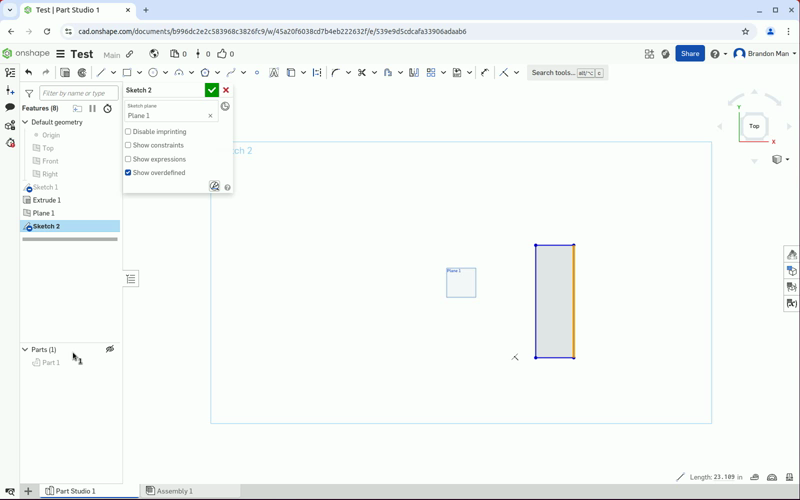
key(shift+y)
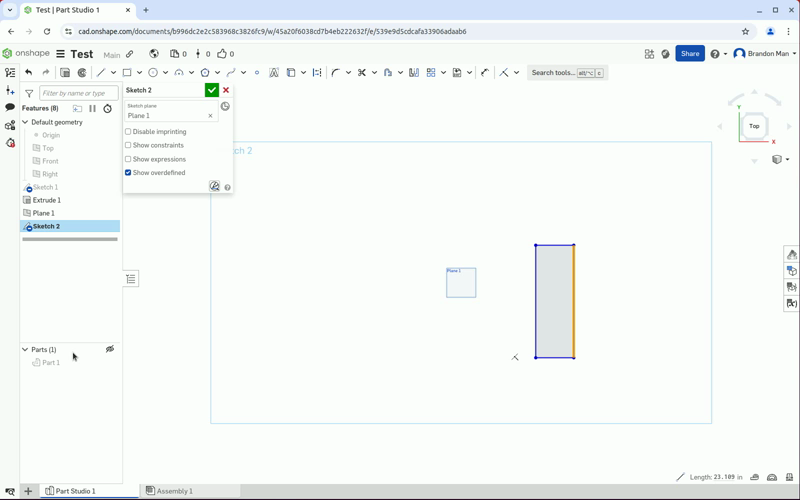
key(shift+e)
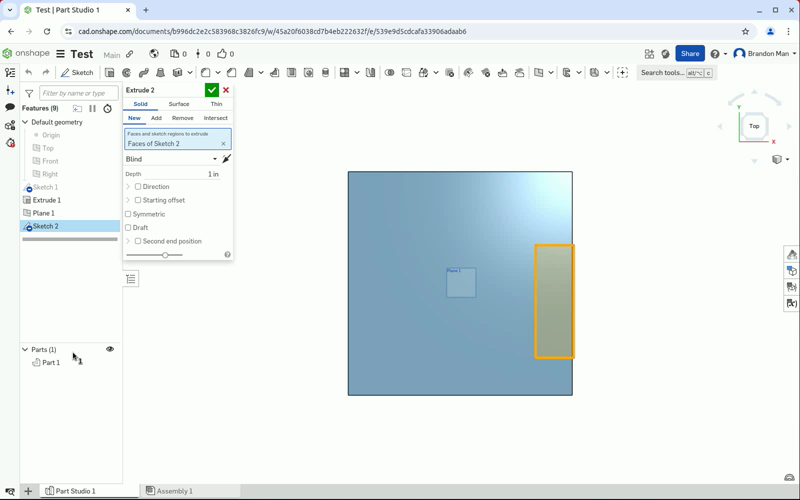
mouse_move(143, 106)
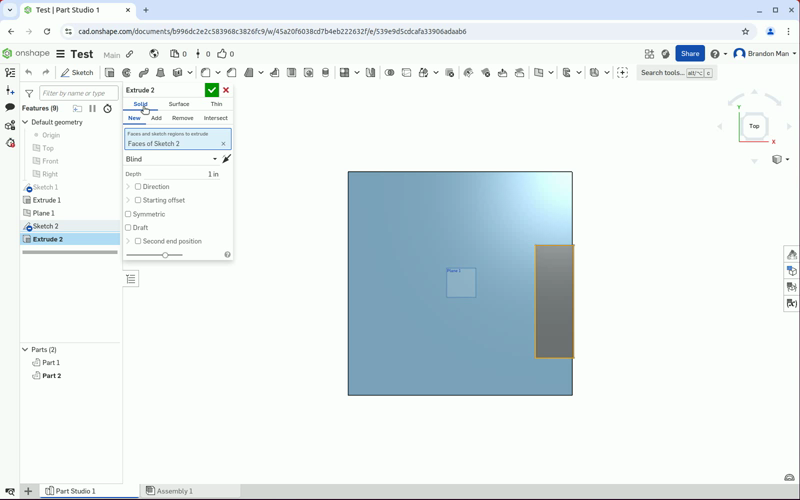
click(143, 106)
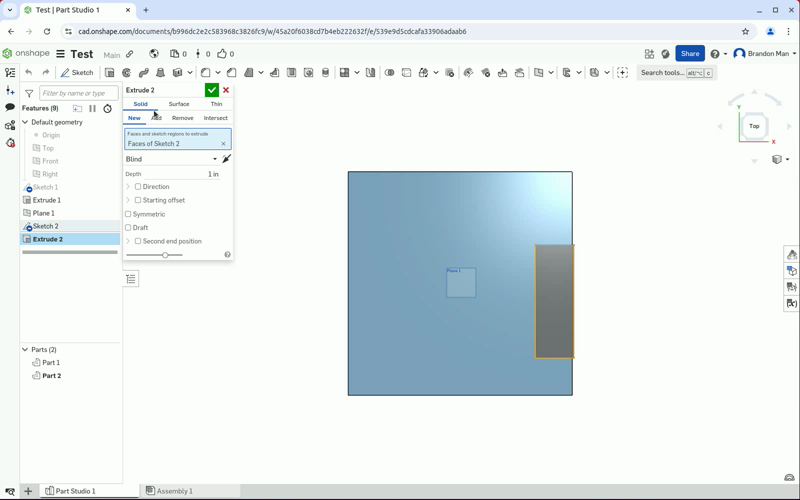
mouse_move(186, 120)
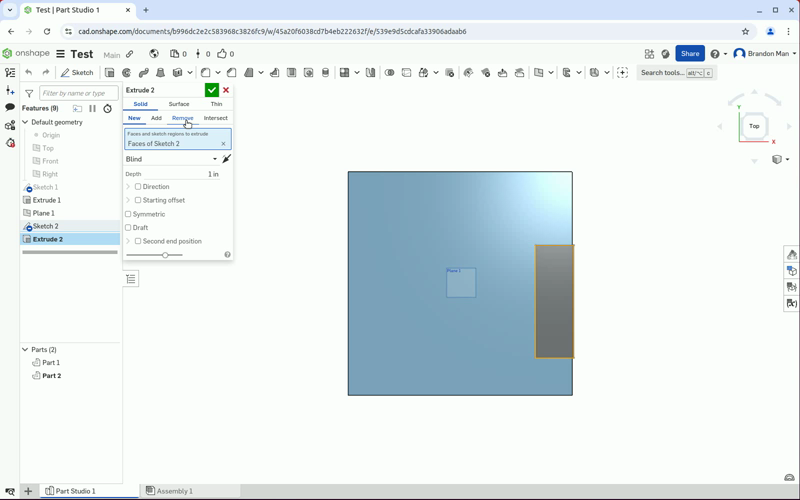
click(186, 120)
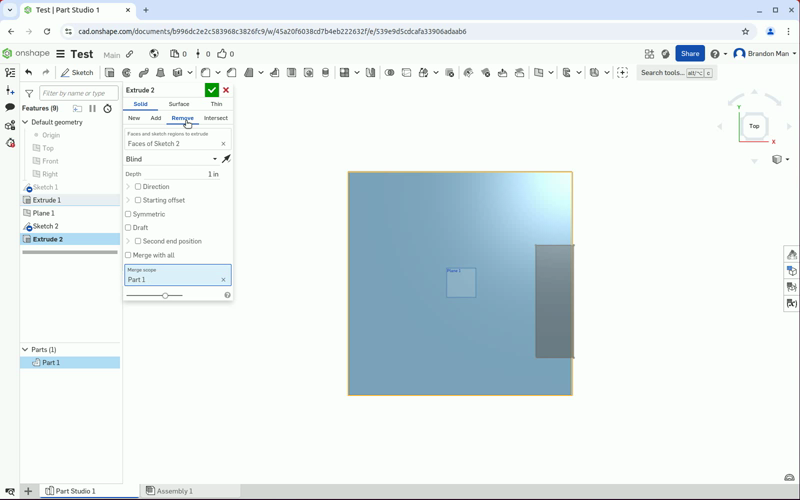
key(tab, 4)
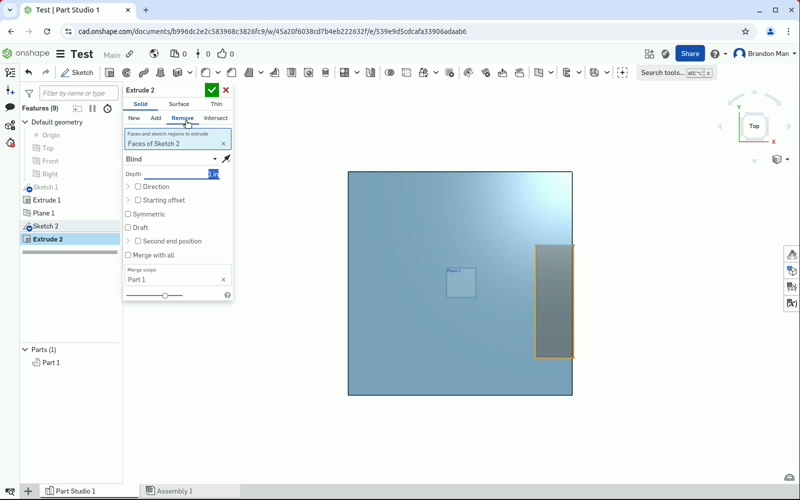
text(15.405)
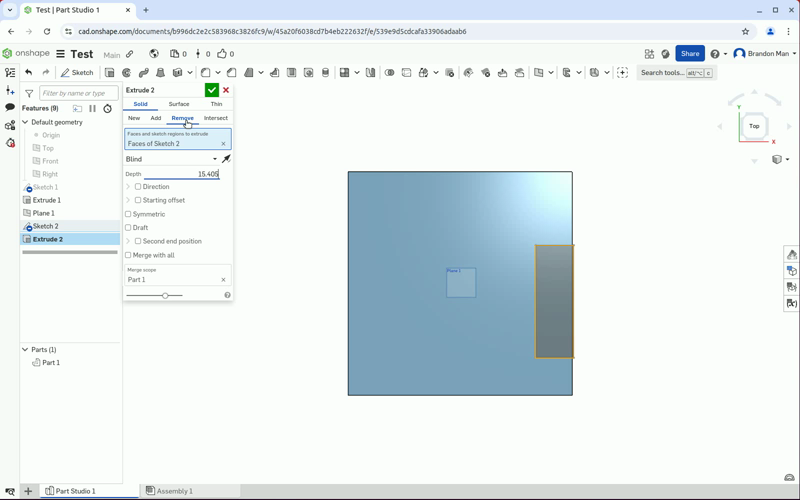
key(tab, 6)
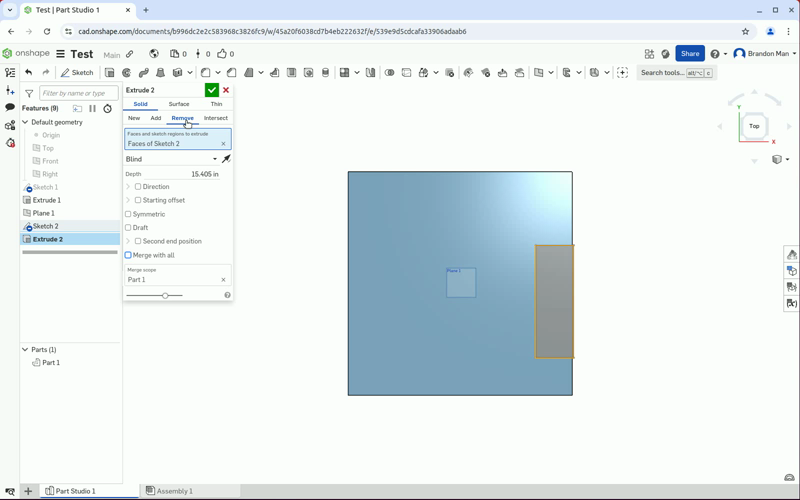
key(space)
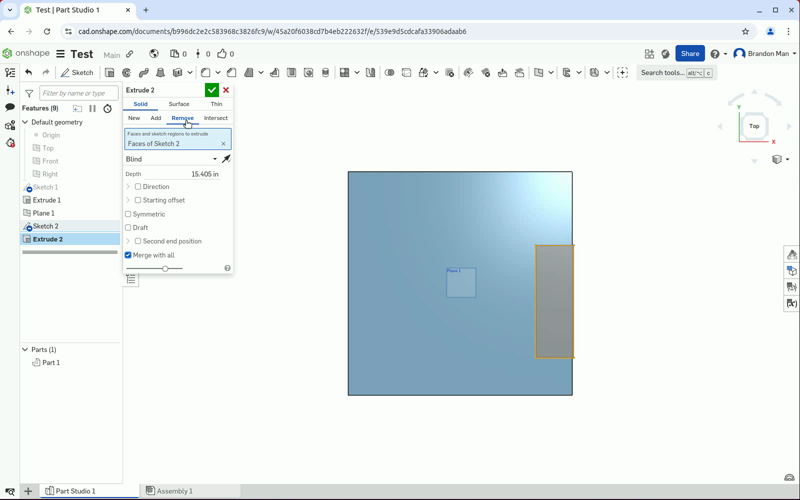
key(enter)
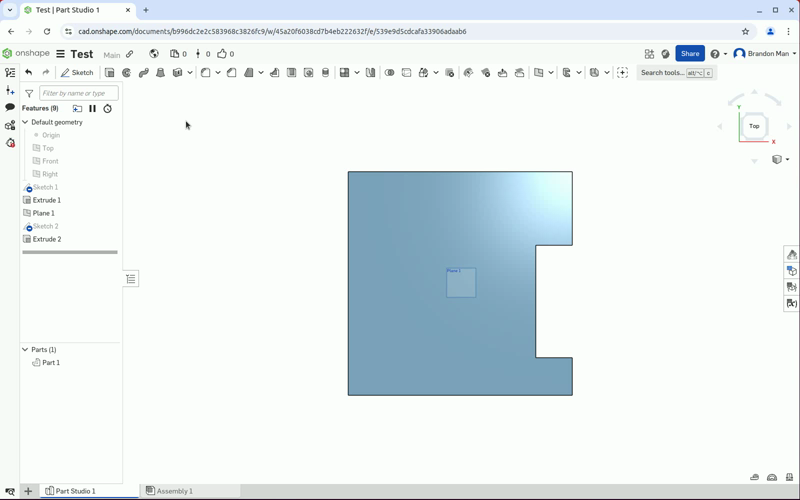
key(shift+h)
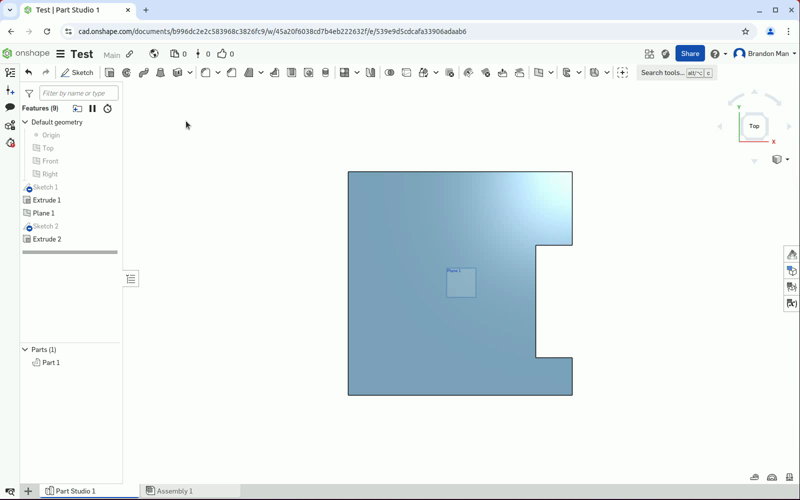
key(shift+h)
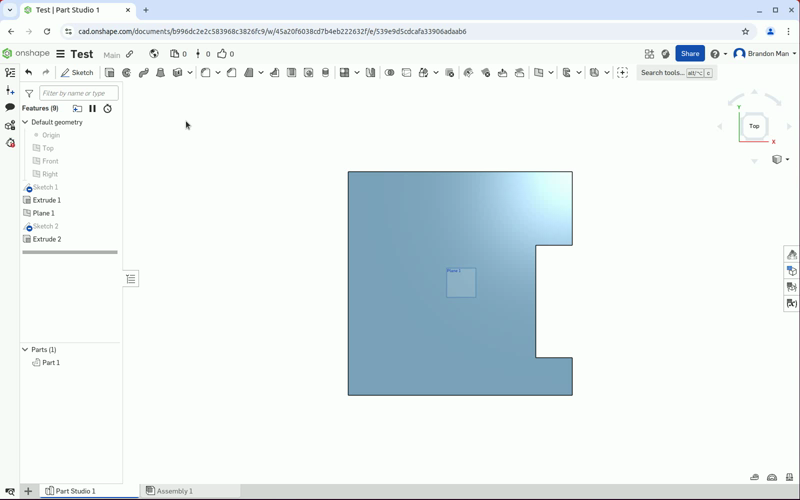
mouse_move(73, 189)
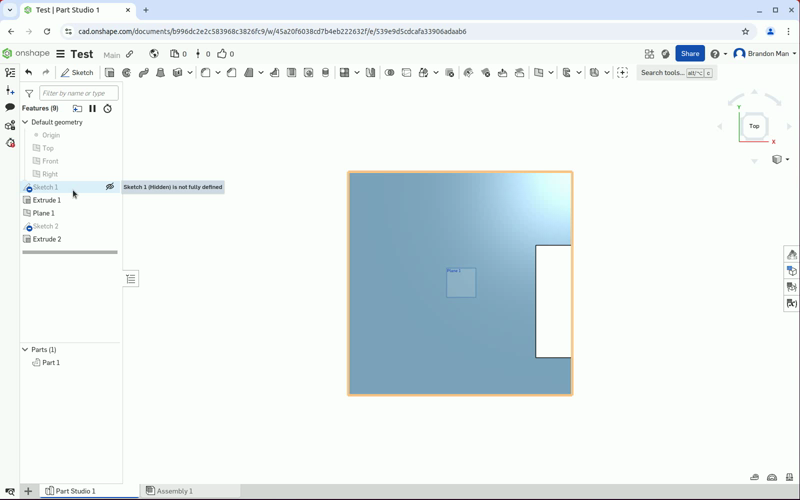
click(73, 189)
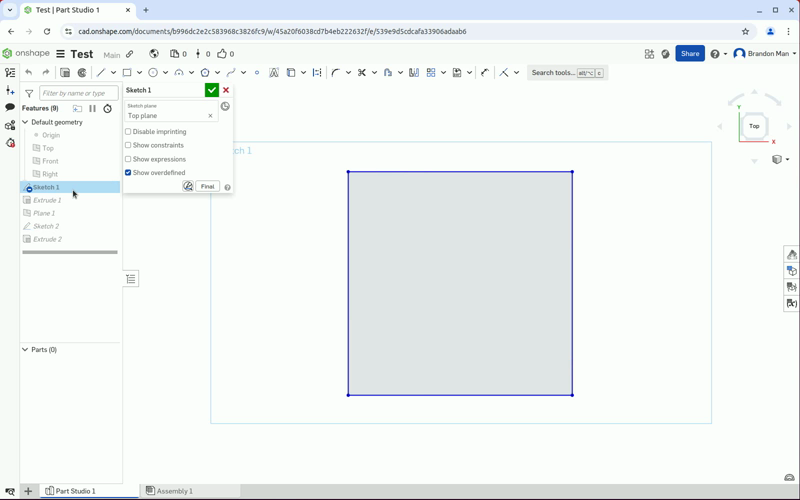
mouse_move(229, 92)
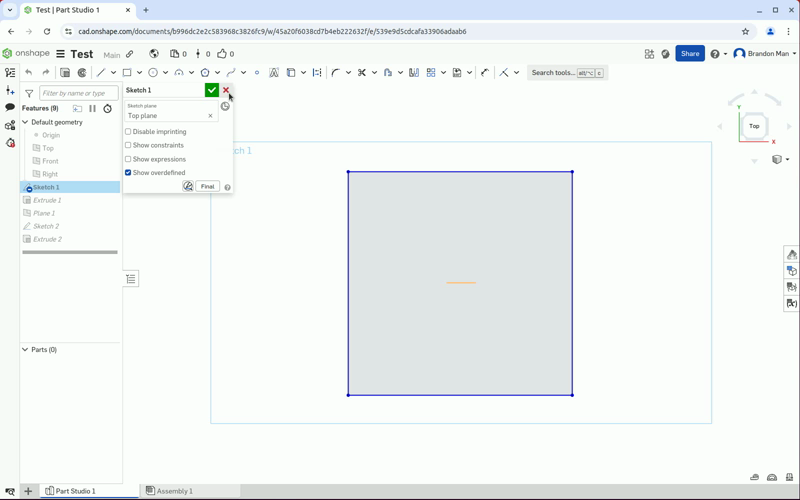
click(229, 92)
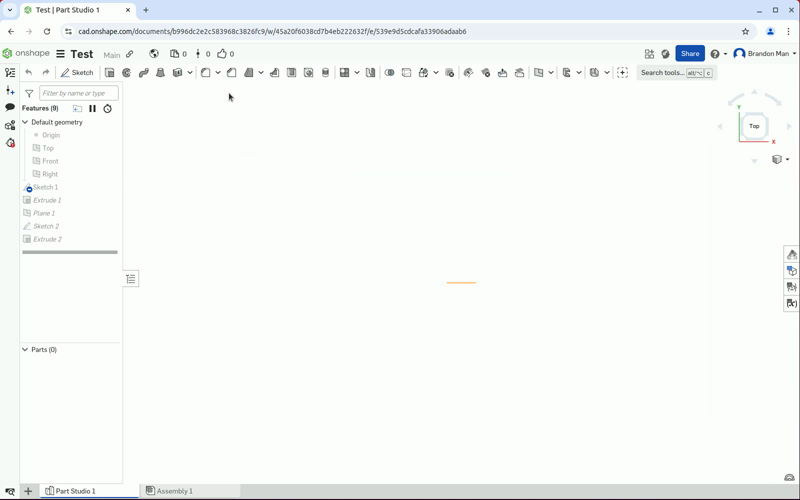
key(shift+s)
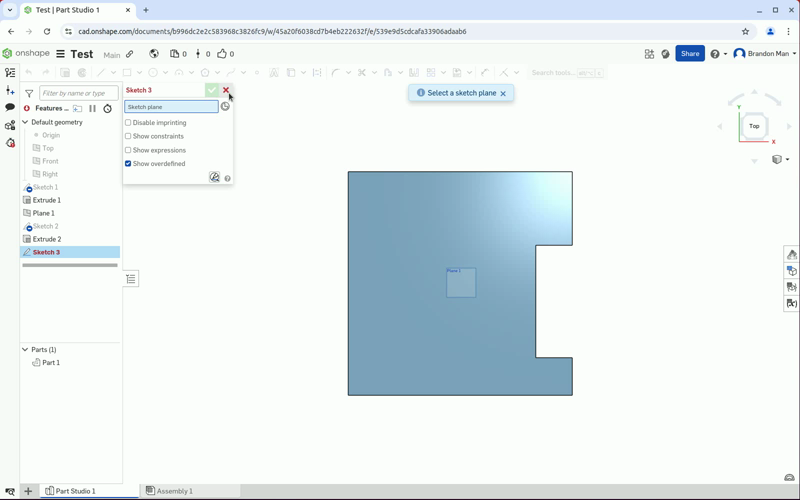
mouse_move(73, 215)
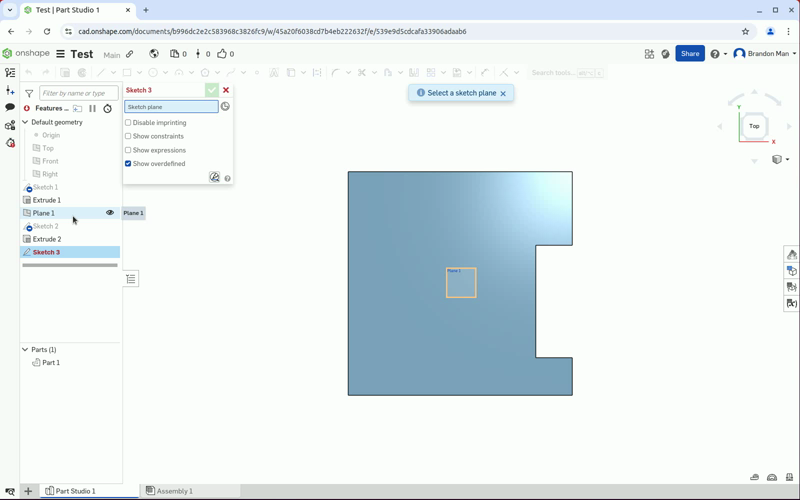
click(73, 215)
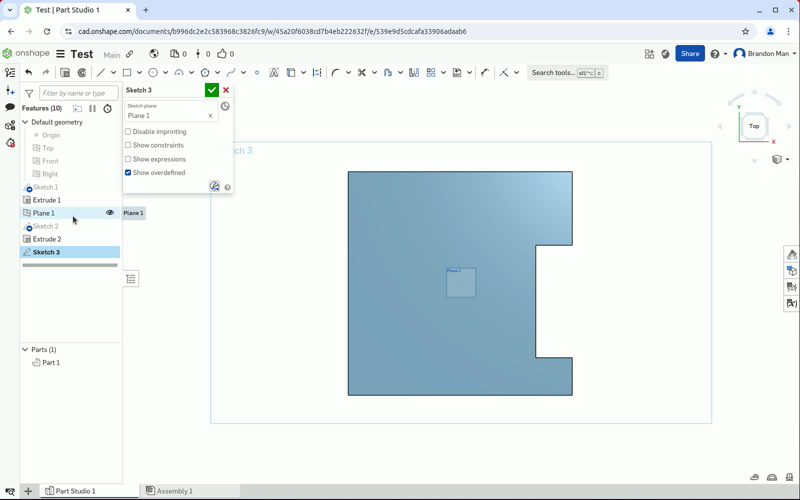
mouse_move(73, 352)
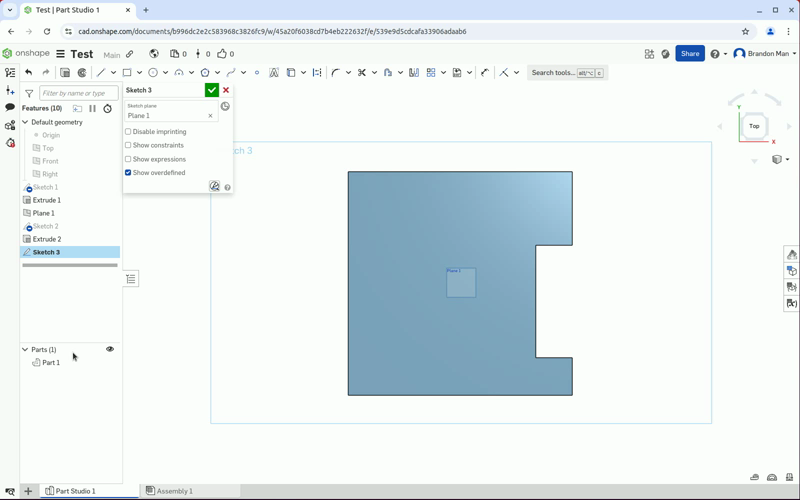
key(y)
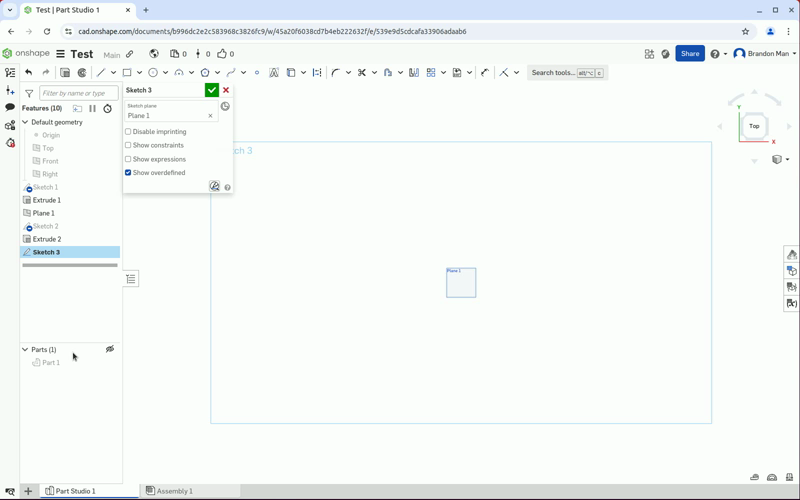
key(l)
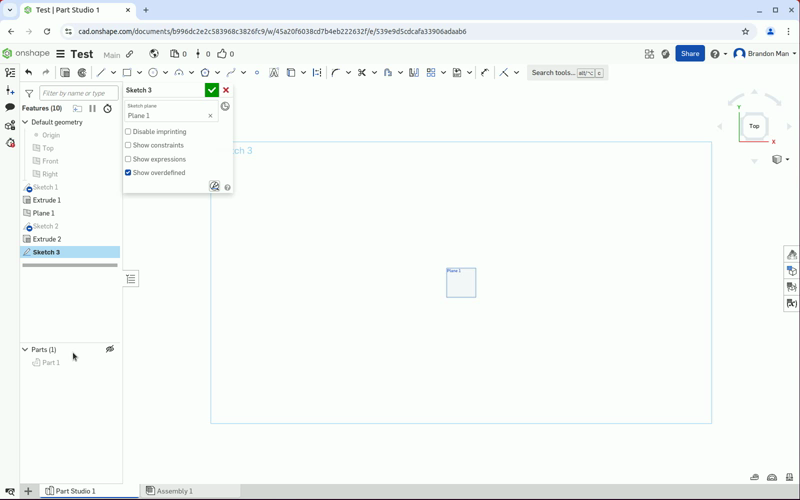
key_down(shift)
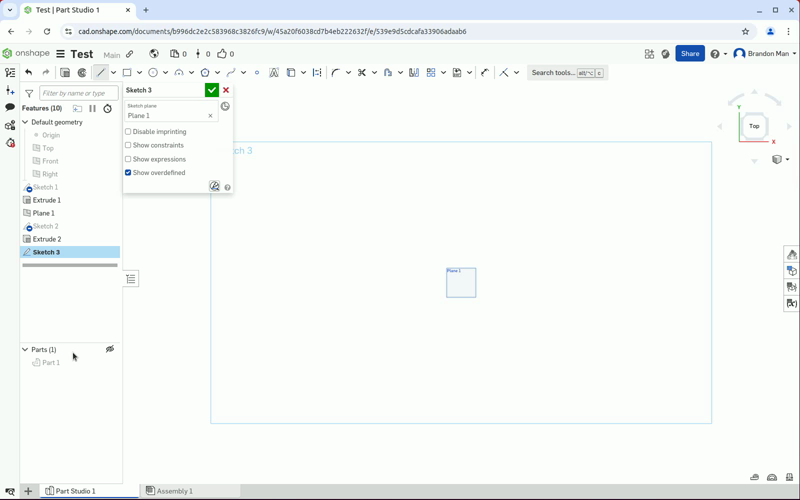
mouse_move(385, 207)
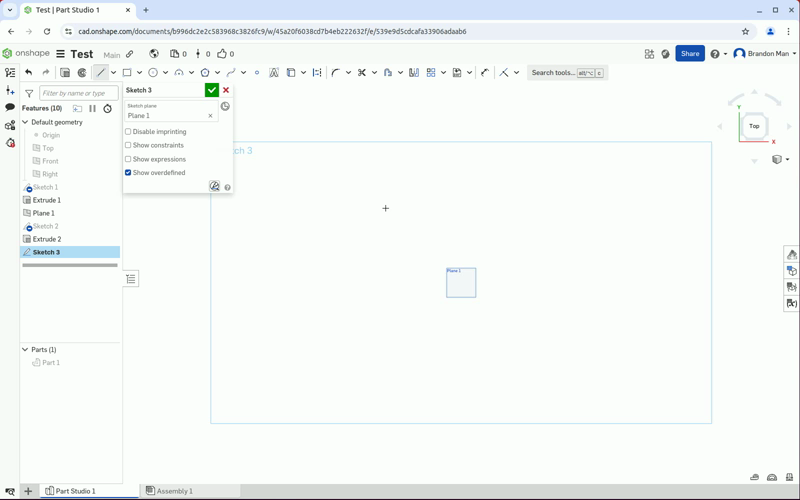
click(385, 207)
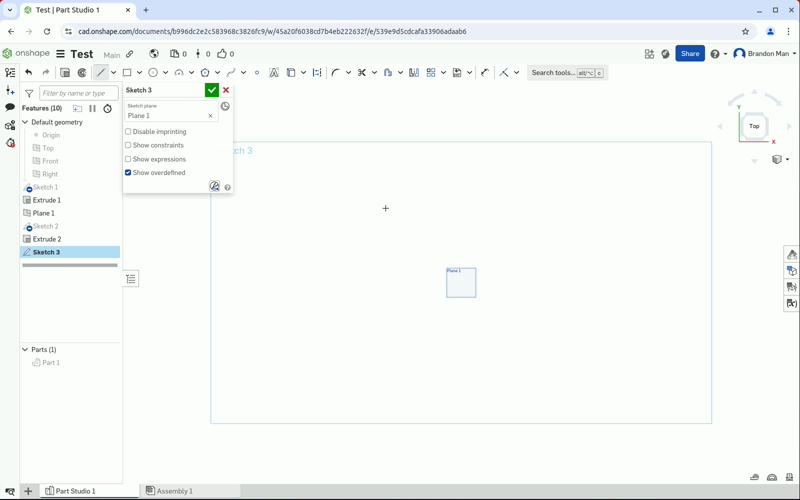
key_up(shift)
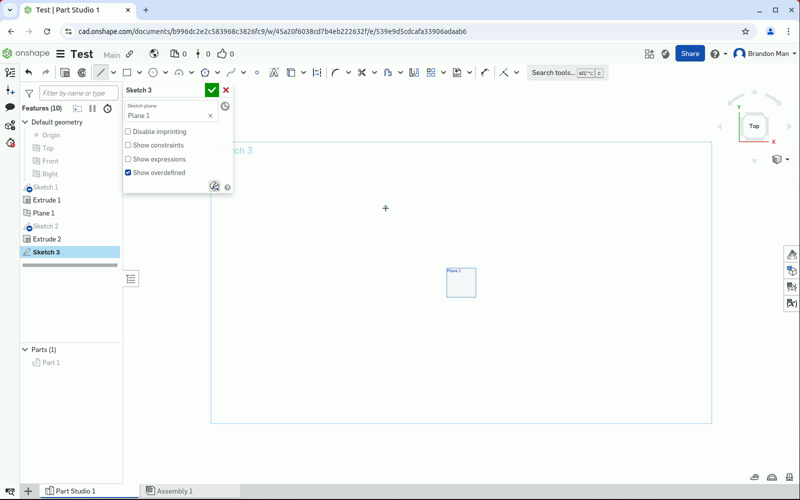
key_down(shift)
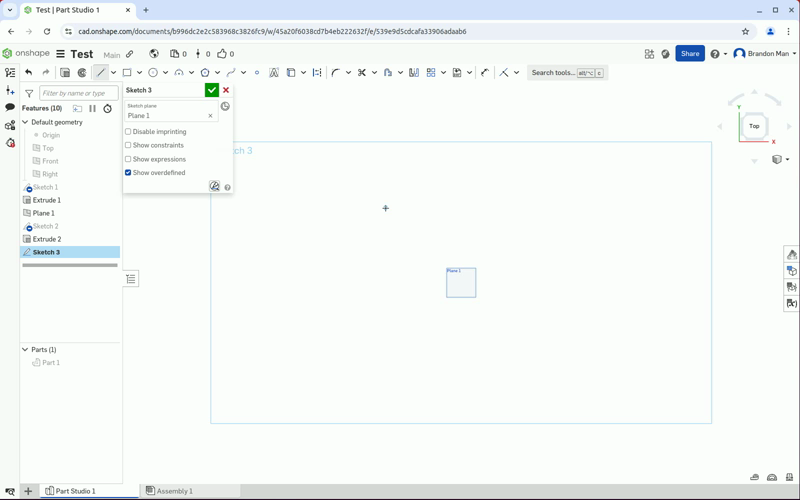
mouse_move(498, 207)
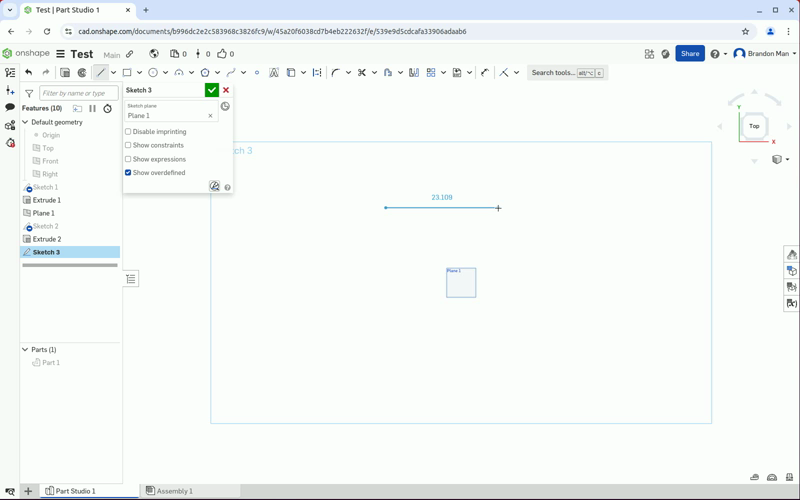
click(498, 207)
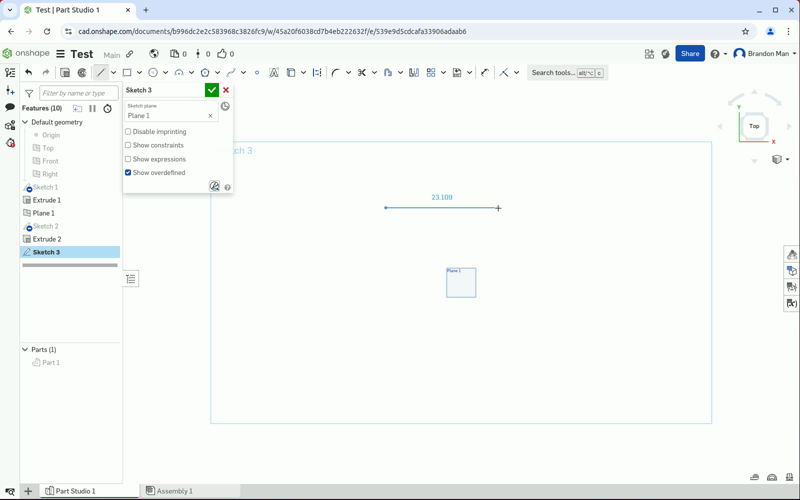
key_up(shift)
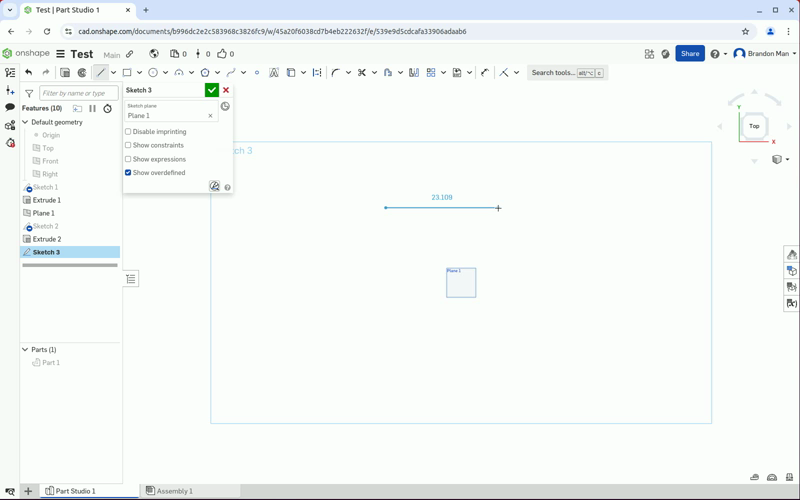
key_down(shift)
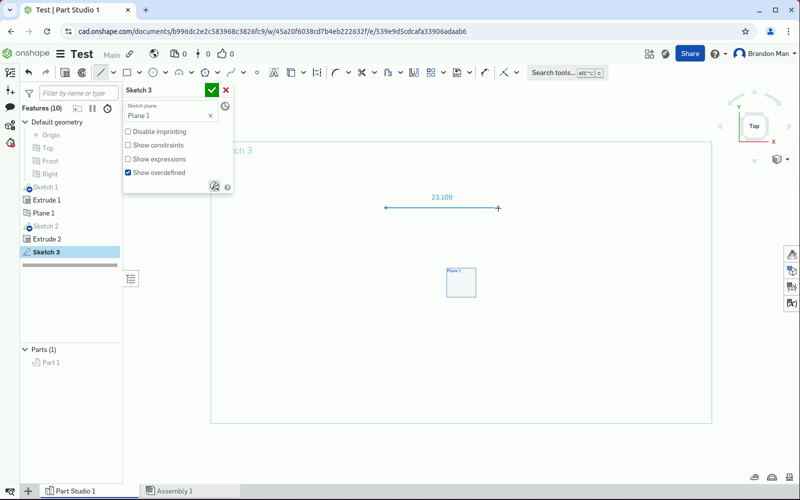
mouse_move(528, 207)
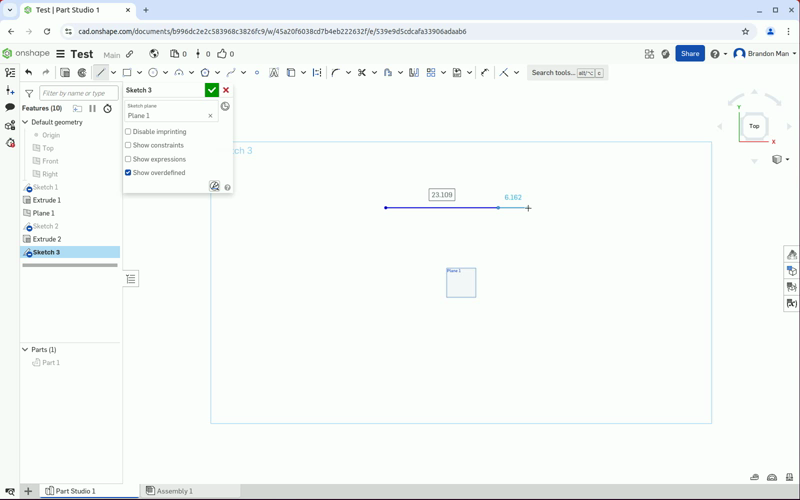
mouse_move(498, 170)
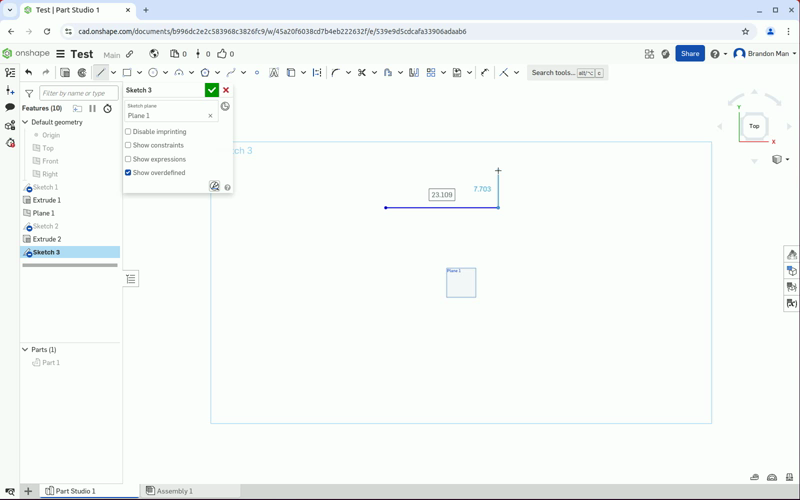
click(498, 170)
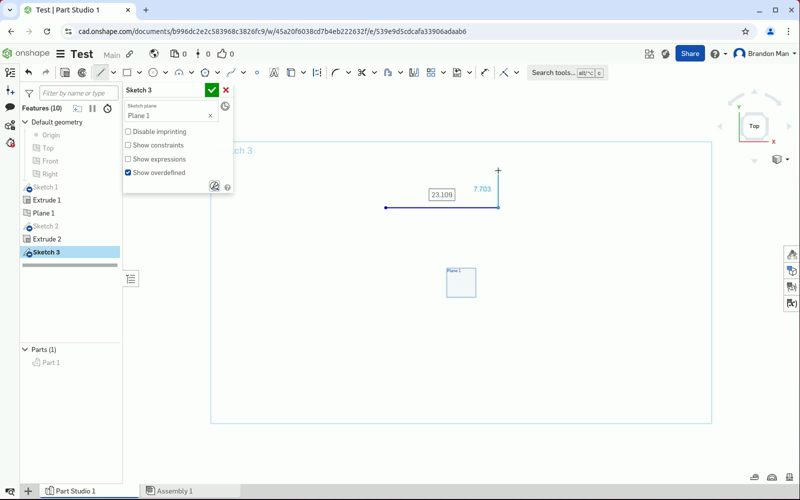
key_up(shift)
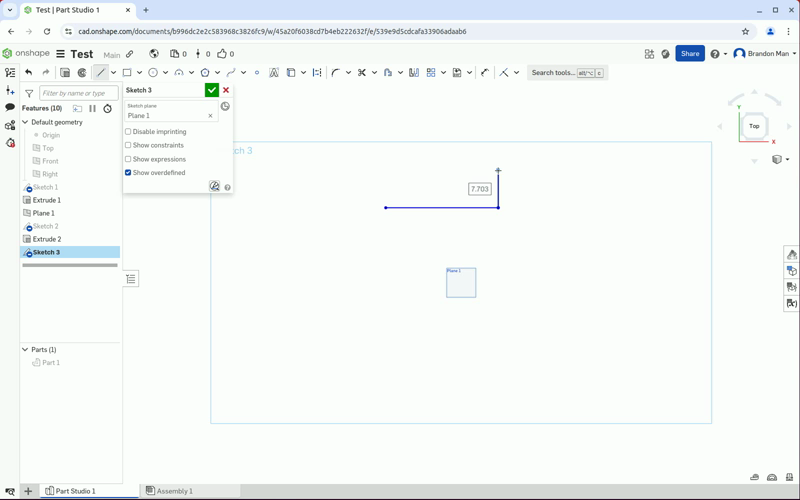
key_down(shift)
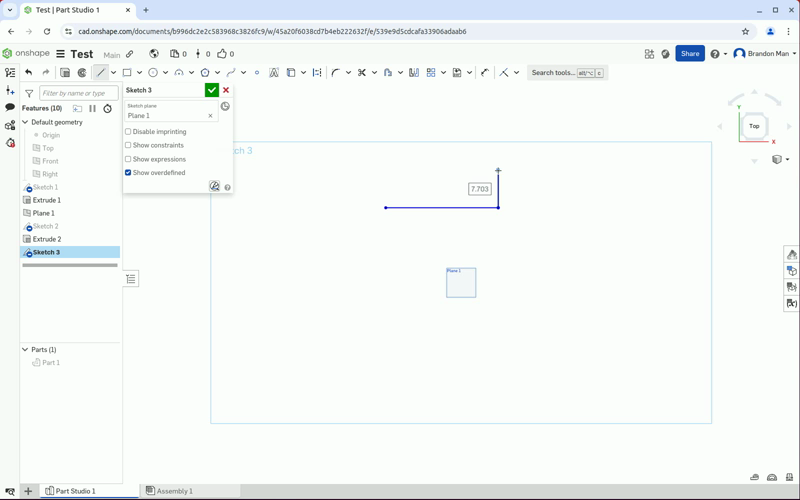
mouse_move(385, 170)
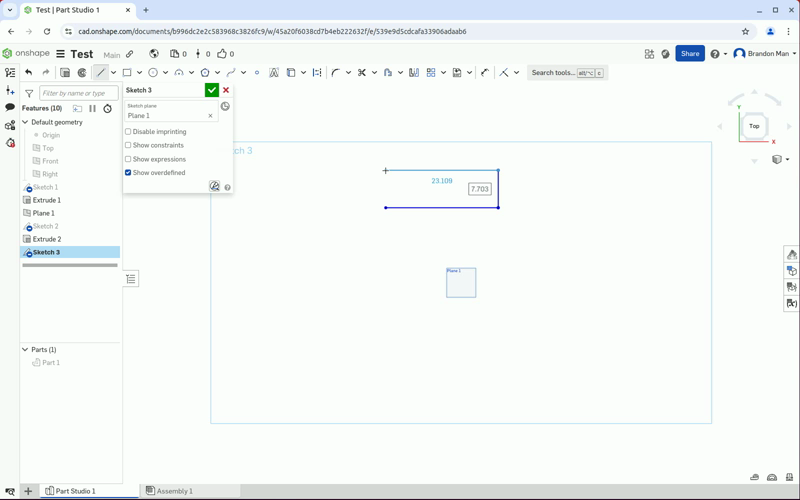
click(385, 170)
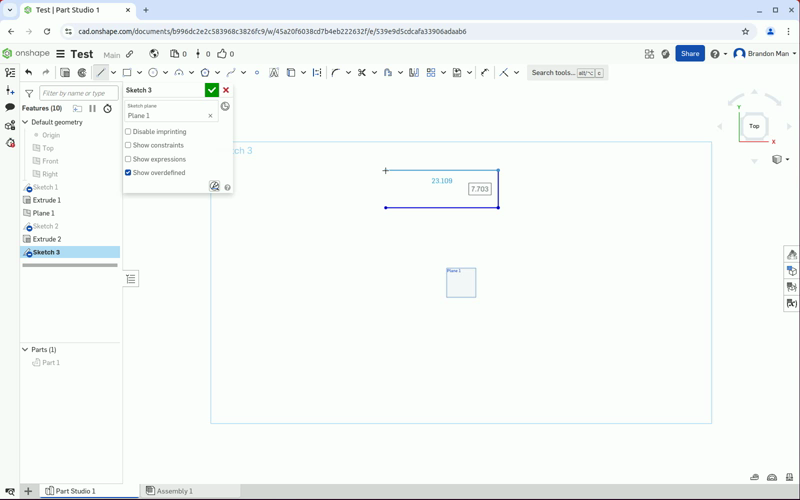
key_up(shift)
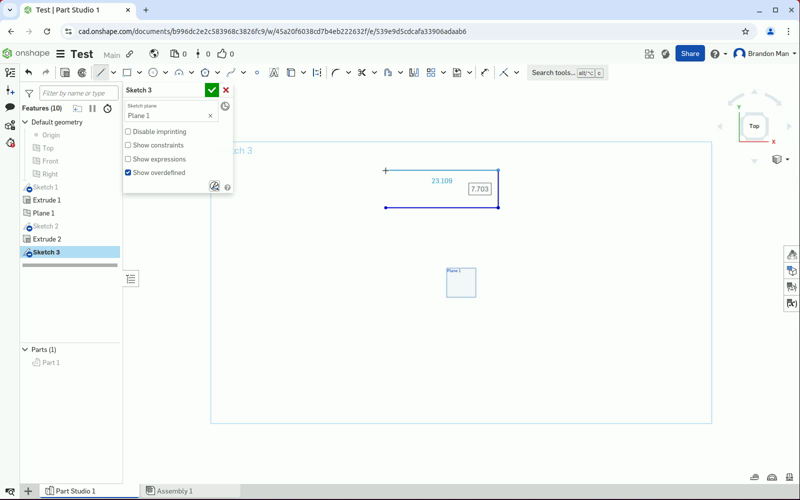
mouse_move(415, 170)
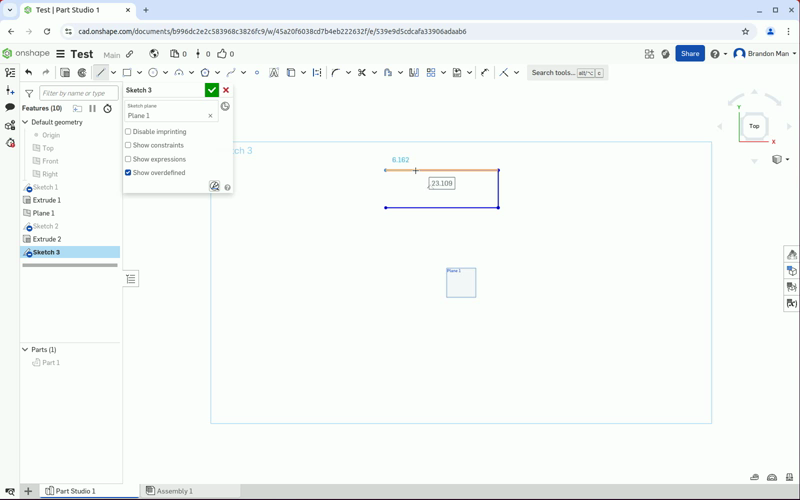
key_down(shift)
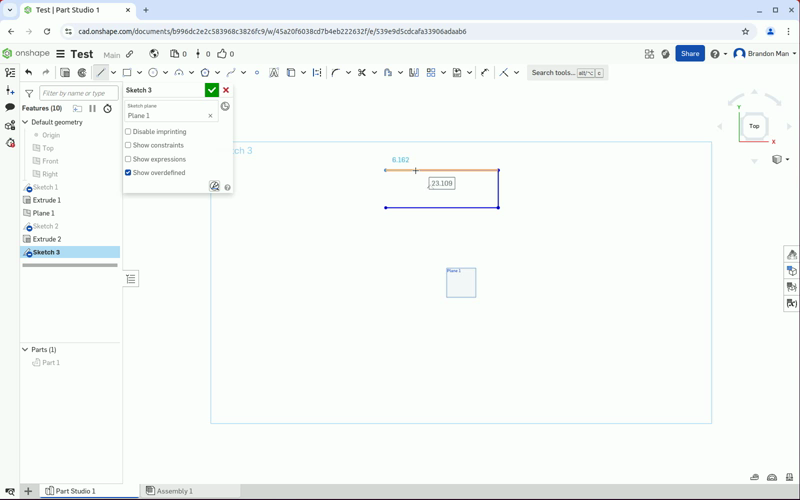
mouse_move(385, 207)
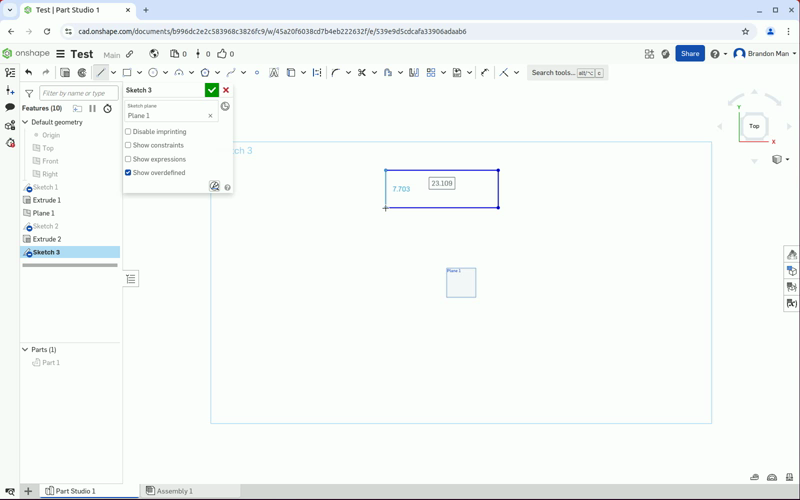
key_up(shift)
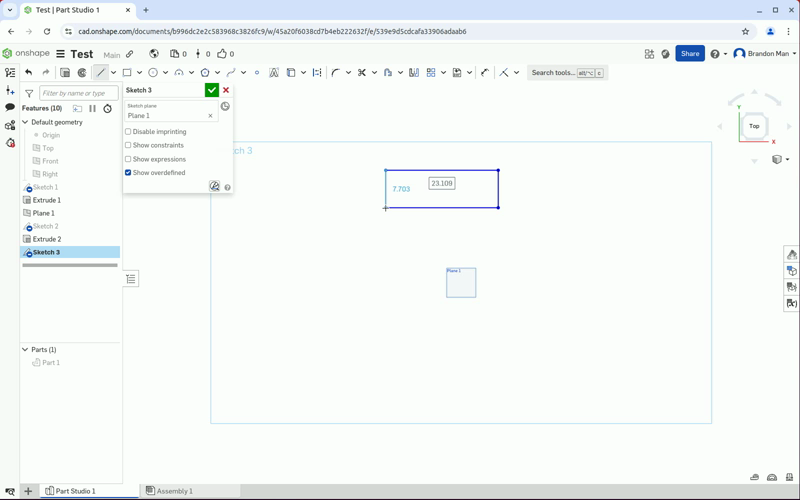
click(385, 207)
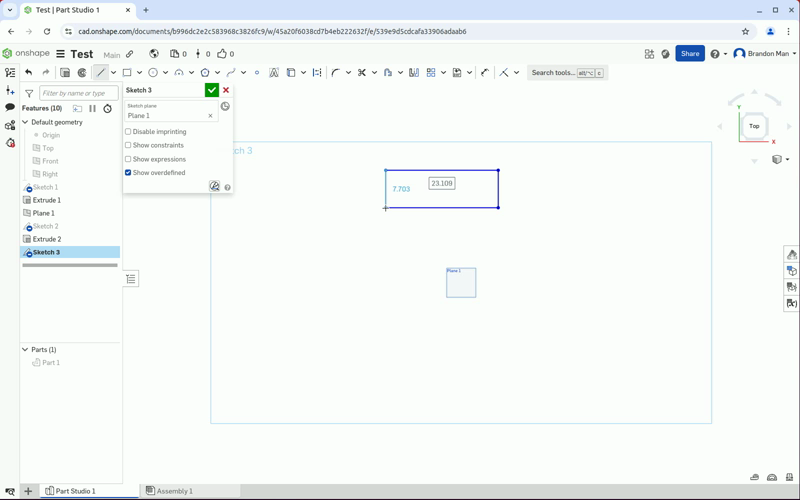
key(esc)
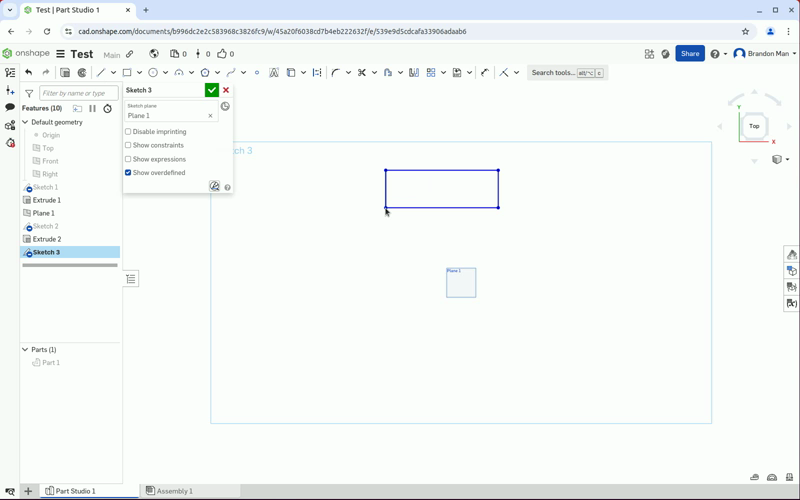
mouse_move(424, 191)
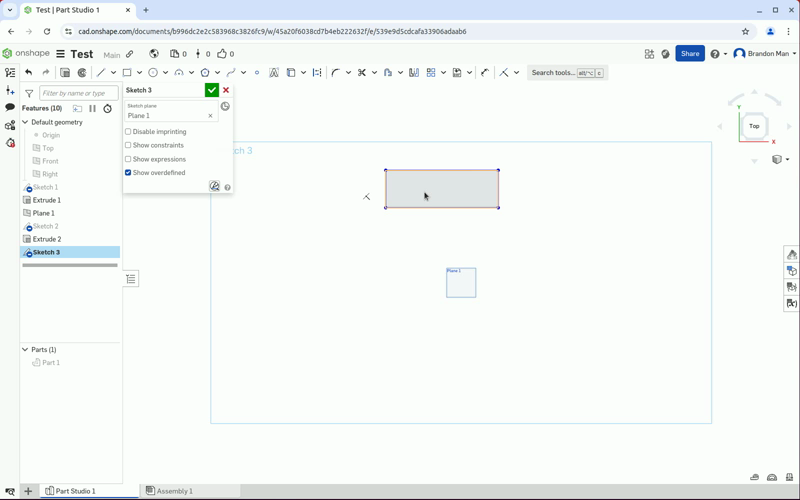
click(424, 191)
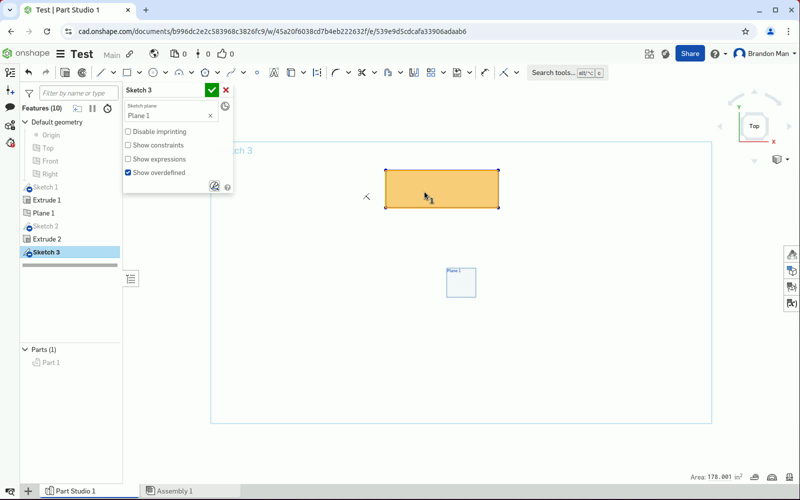
mouse_move(73, 352)
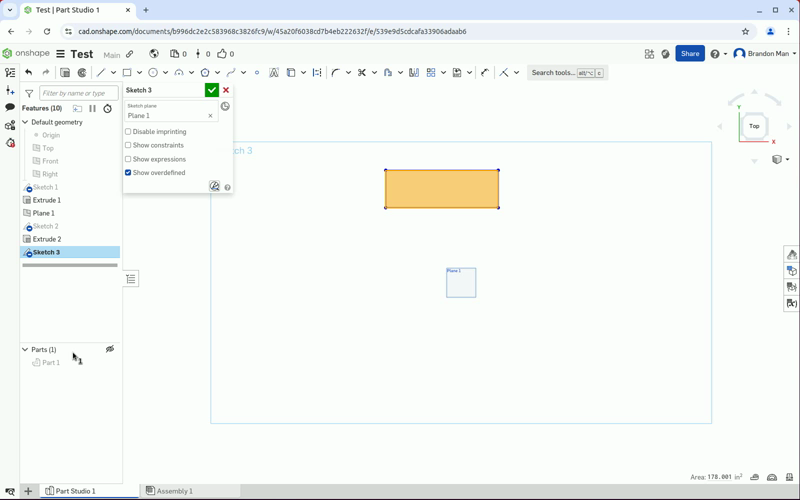
key(shift+y)
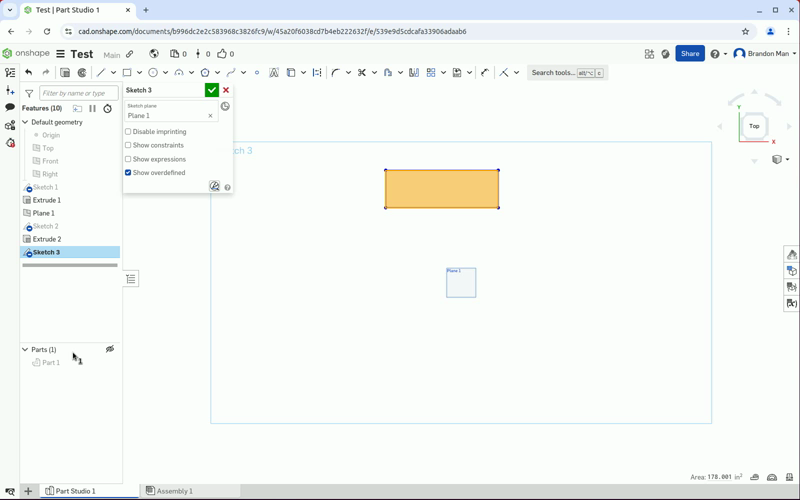
key(shift+e)
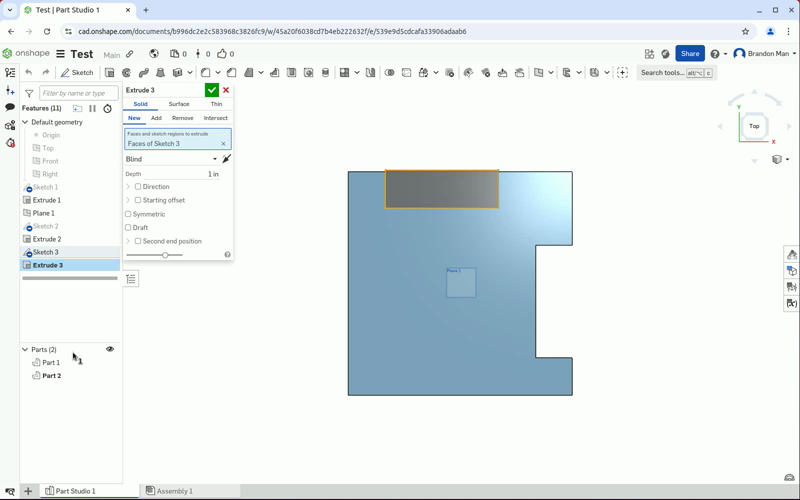
mouse_move(143, 106)
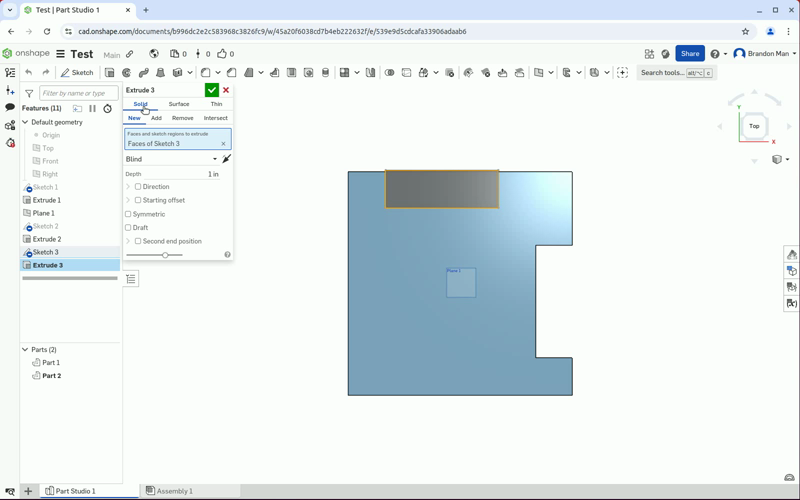
click(143, 106)
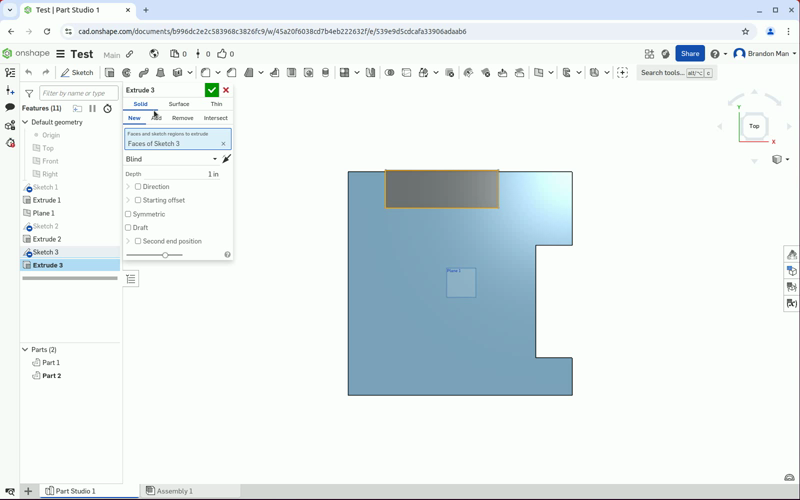
mouse_move(186, 120)
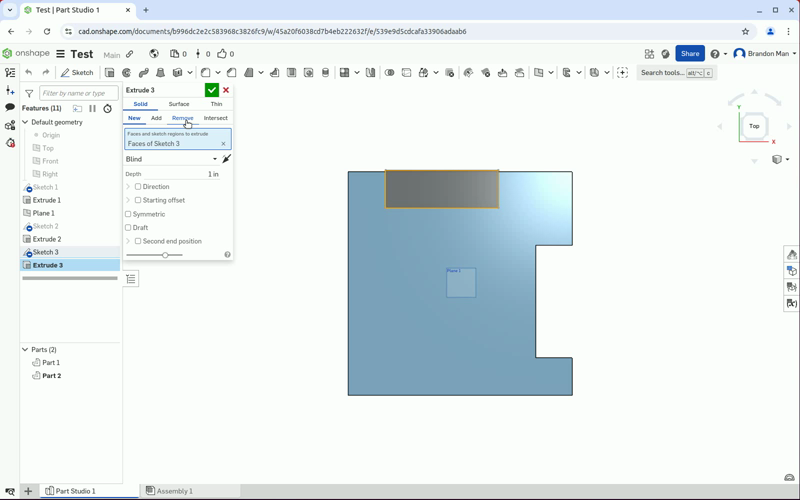
click(186, 120)
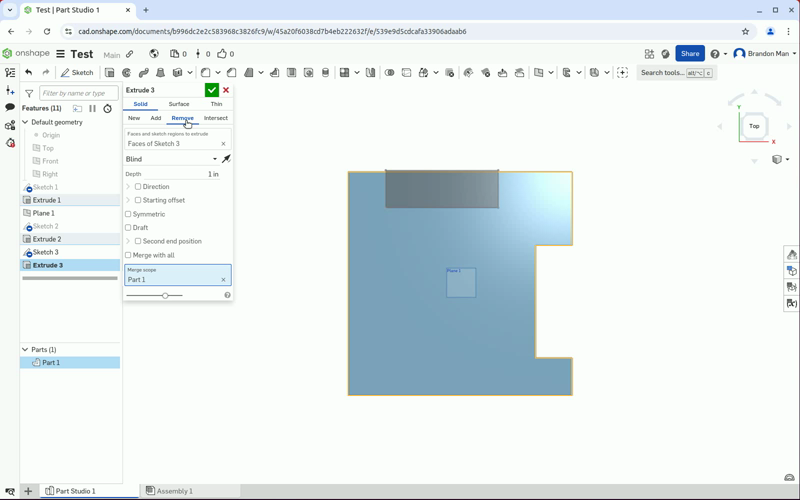
key(tab, 4)
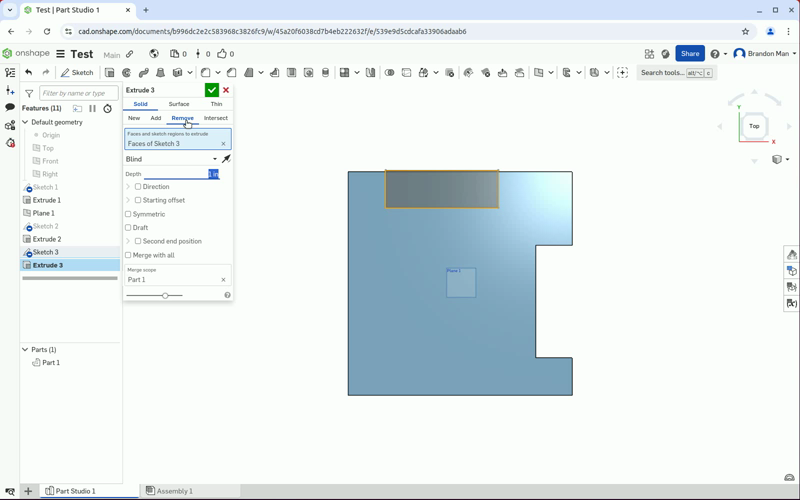
text(15.405)
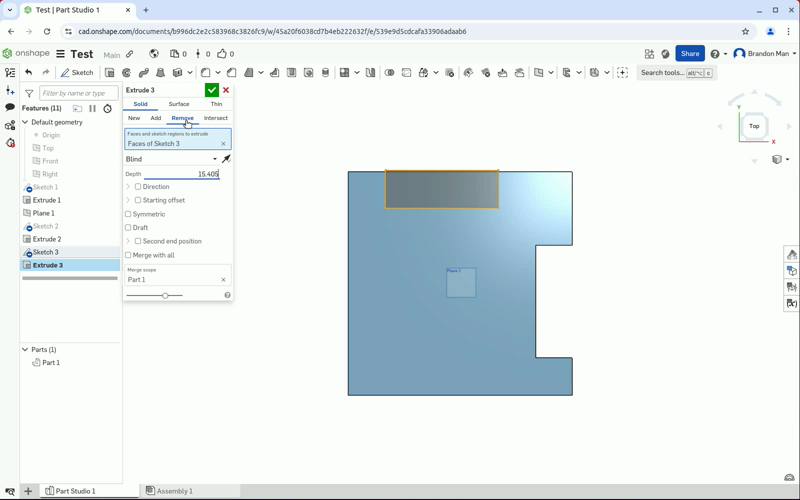
key(tab, 6)
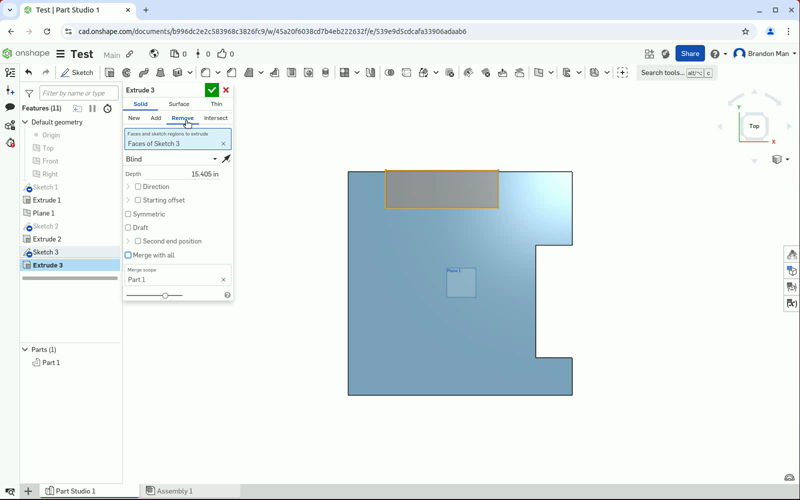
key(space)
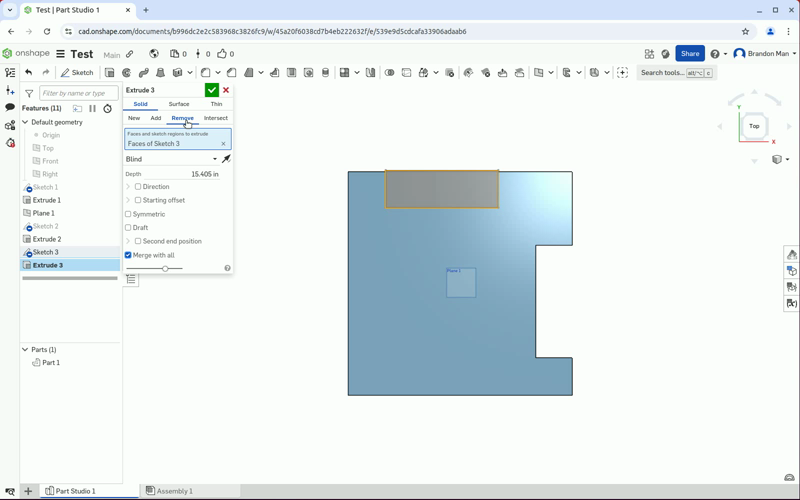
key(enter)
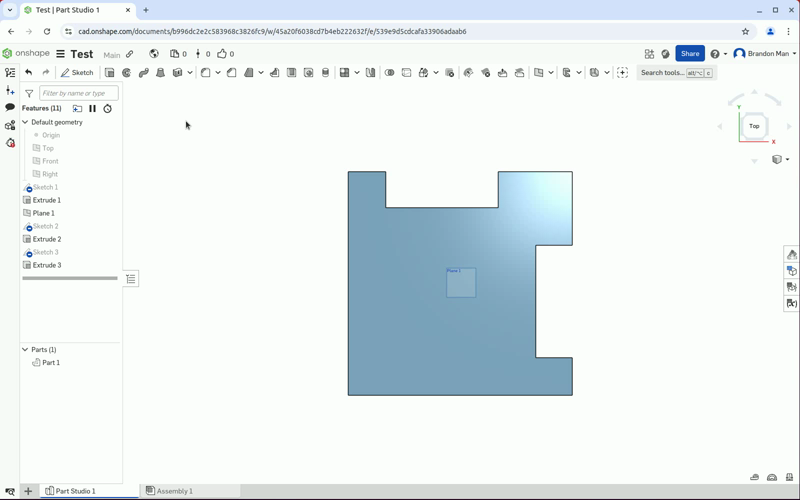
key(shift+h)
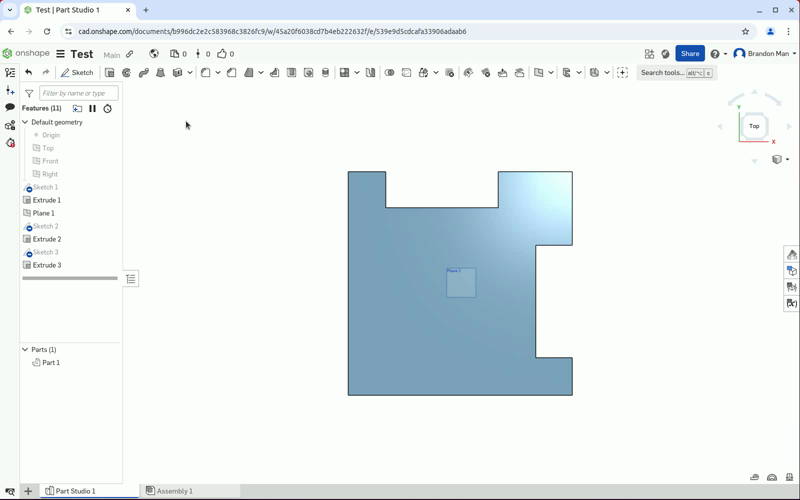
key(shift+h)
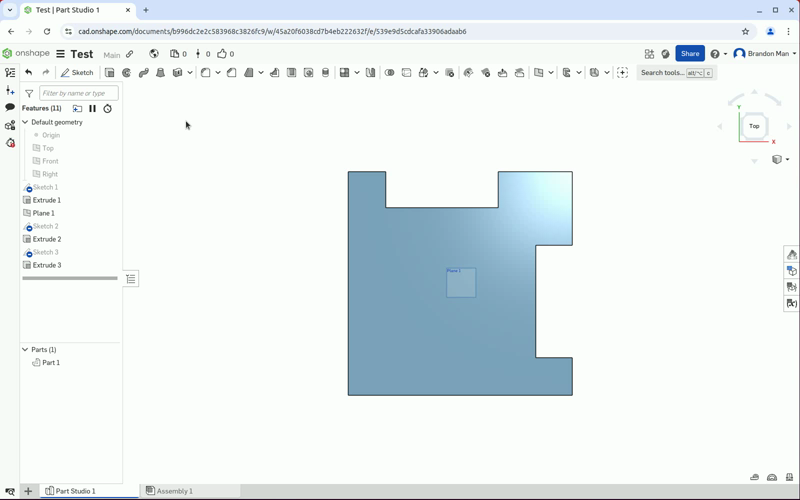
key(shift+7)
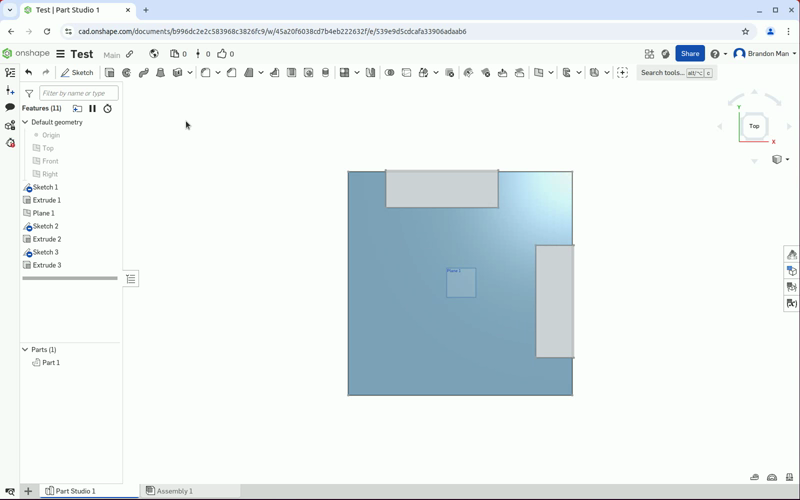
key(up, 3)
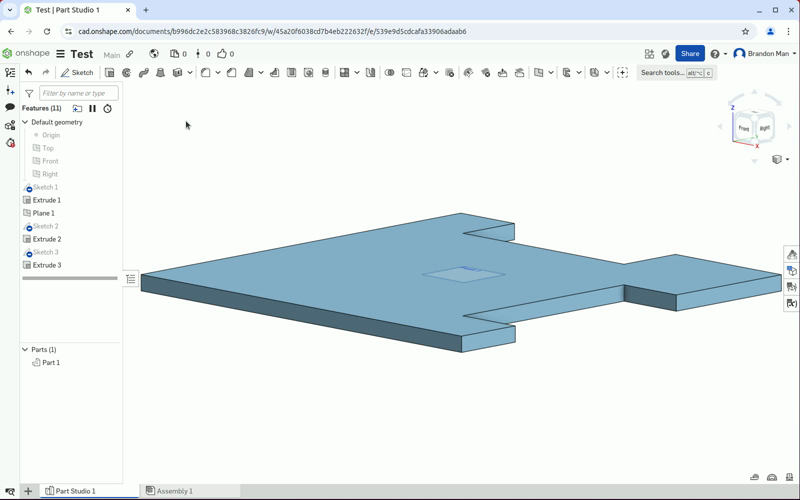
key(left, 3)
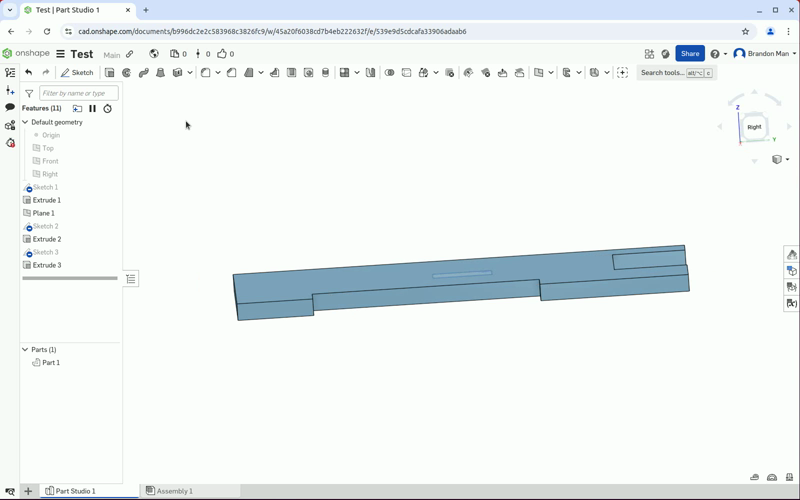
key(right, 3)
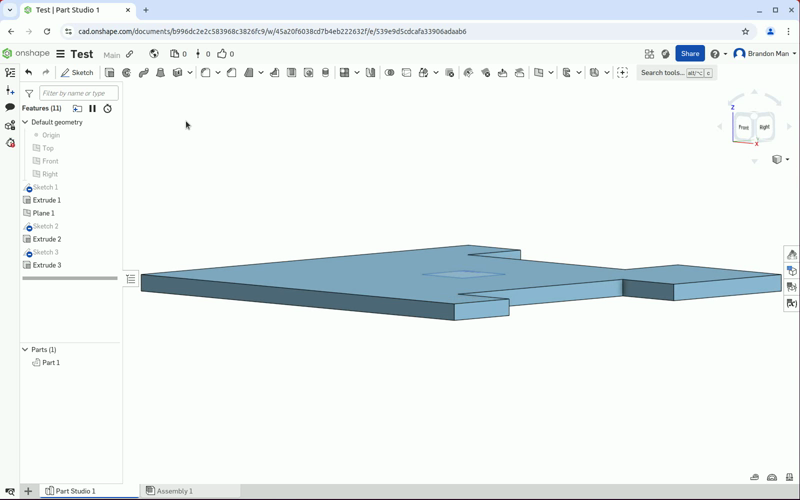
key(down, 3)
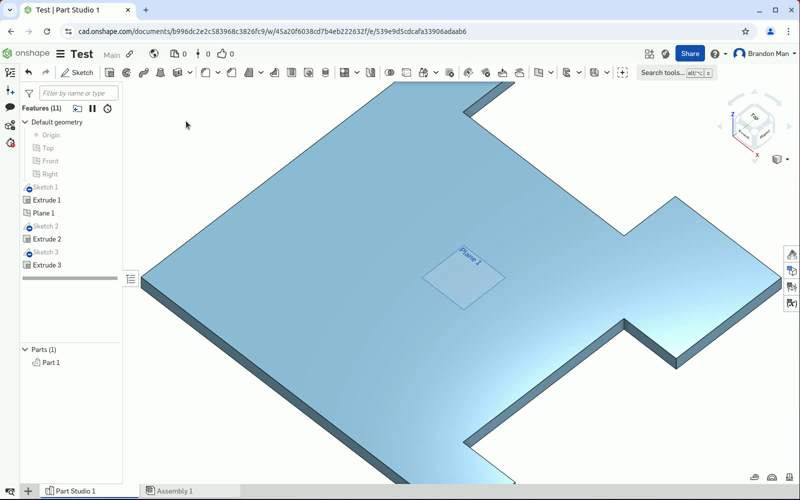
mouse_move(73, 189)
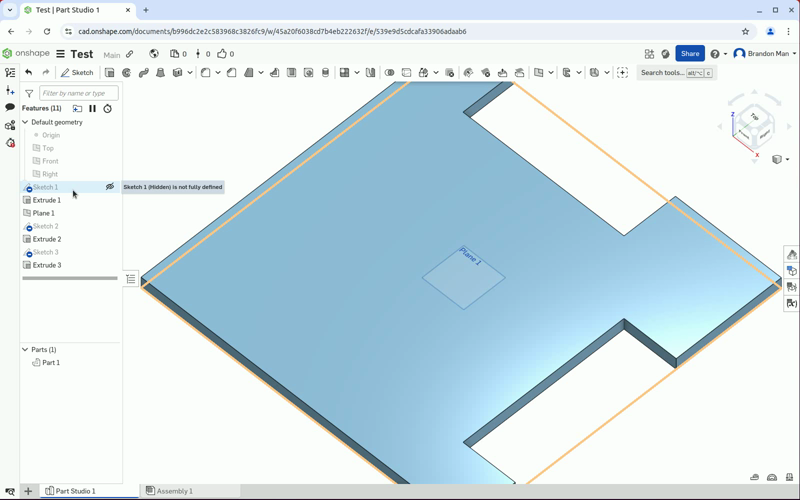
click(73, 189)